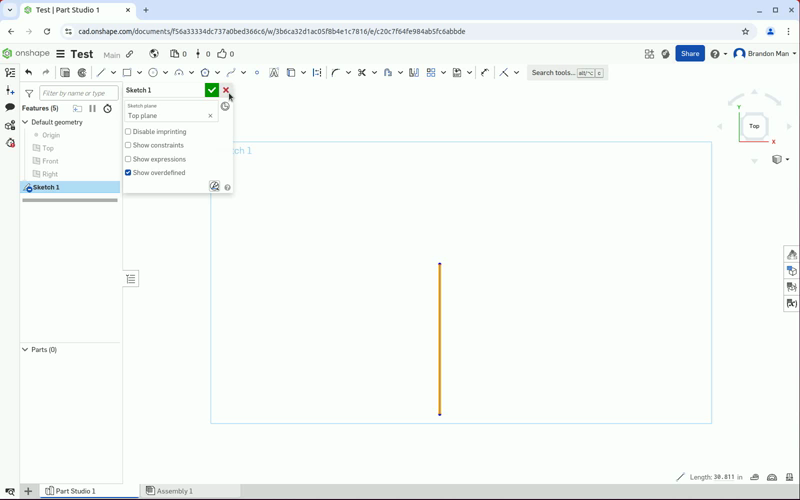
key(shift+h)
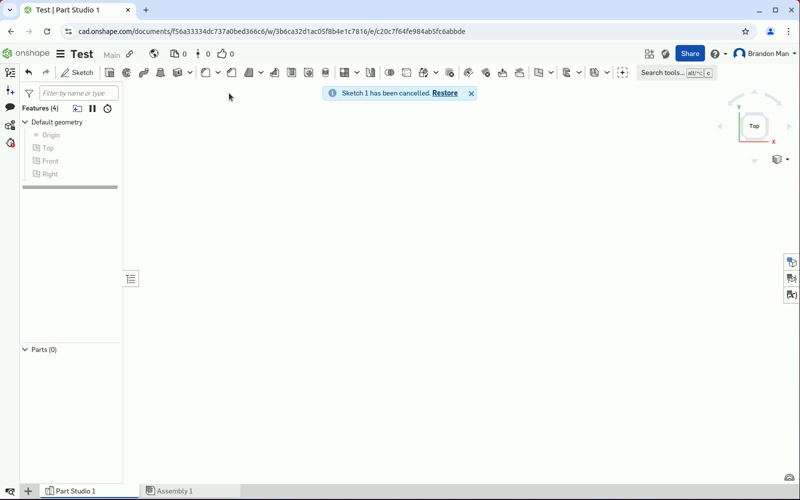
mouse_move(73, 352)
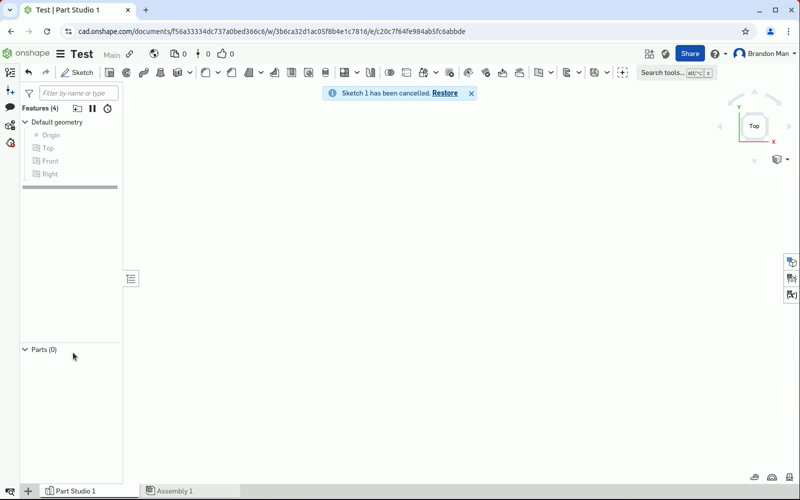
key(y)
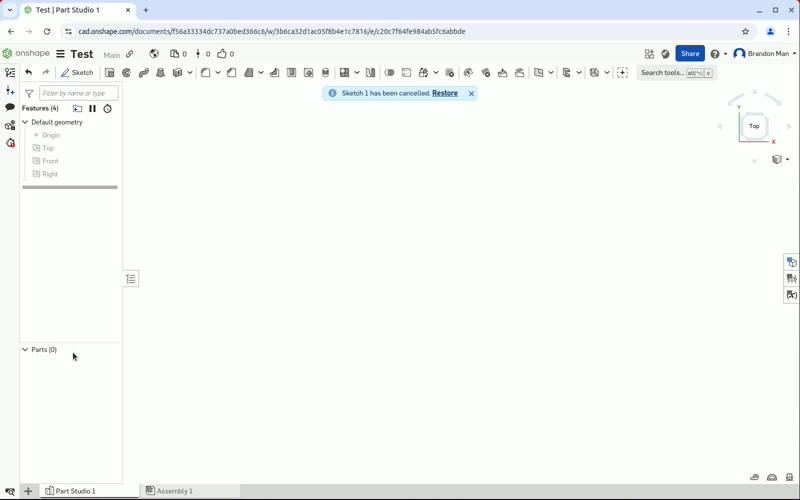
key(shift+p)
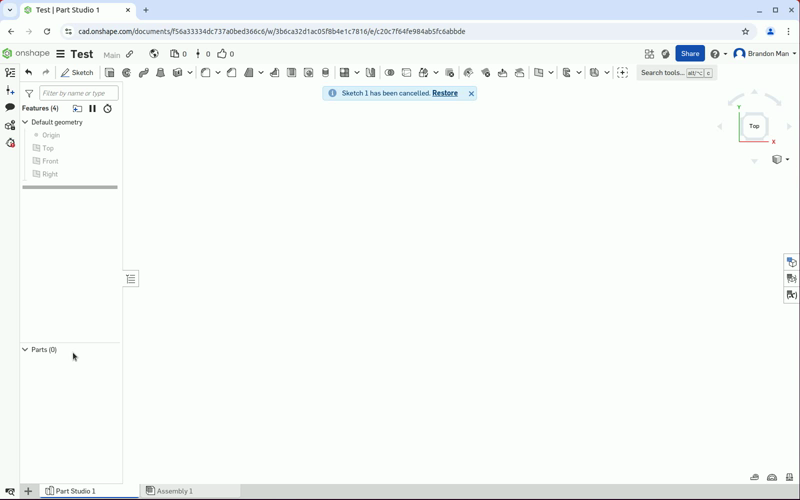
key(space)
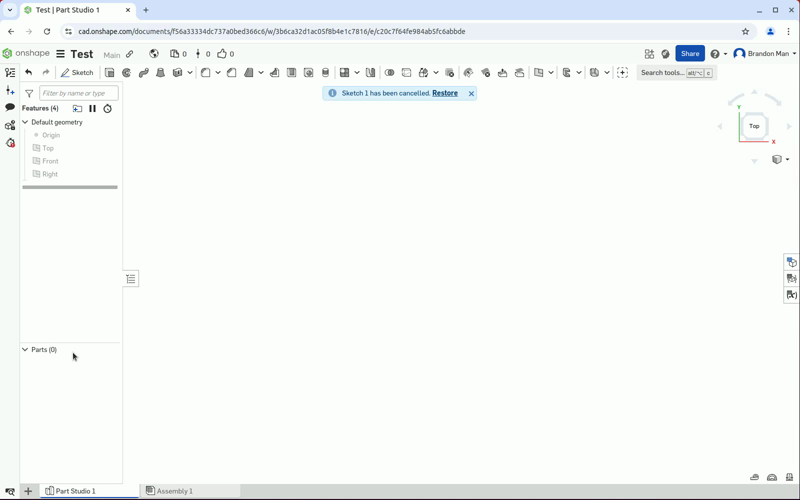
key_down(shift)
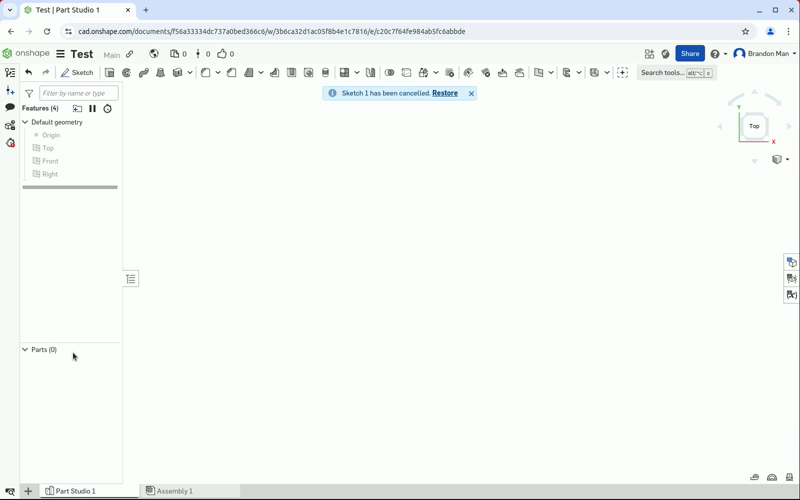
key(up)
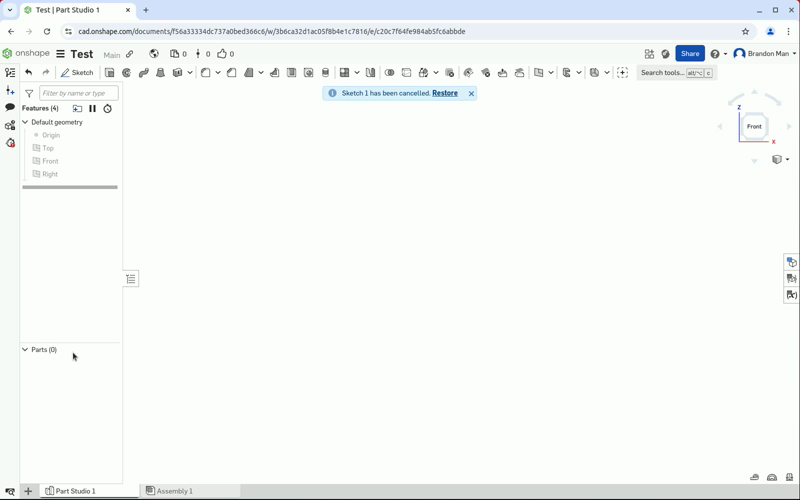
key_up(shift)
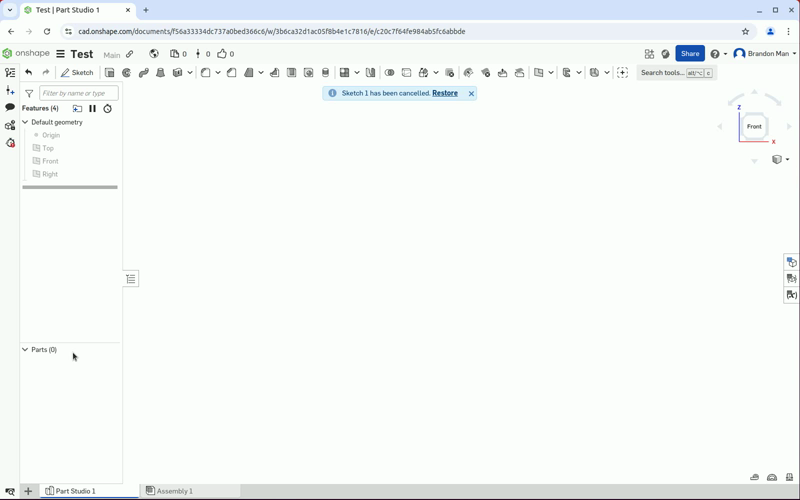
mouse_move(73, 352)
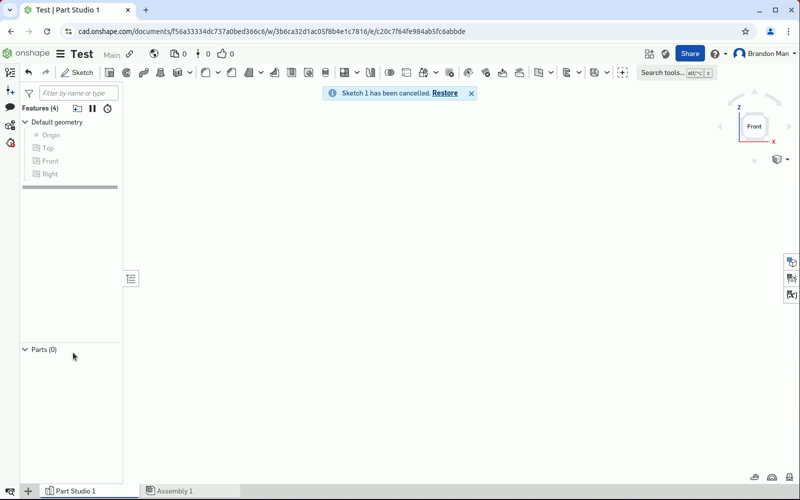
key(shift+y)
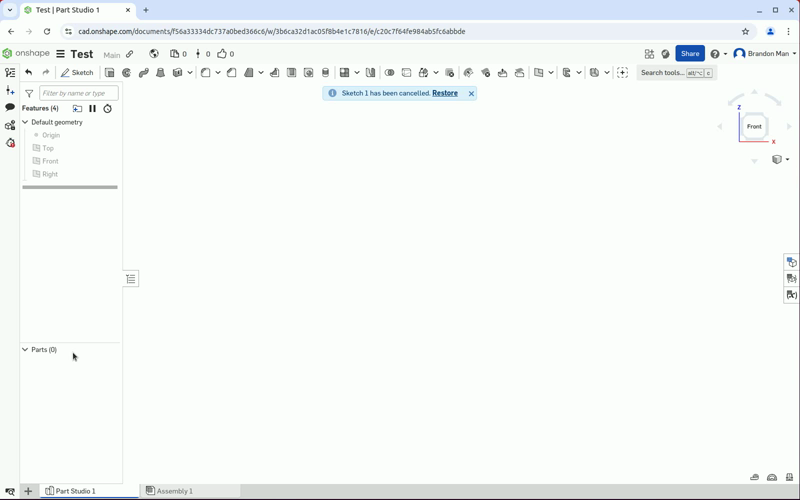
key(shift+s)
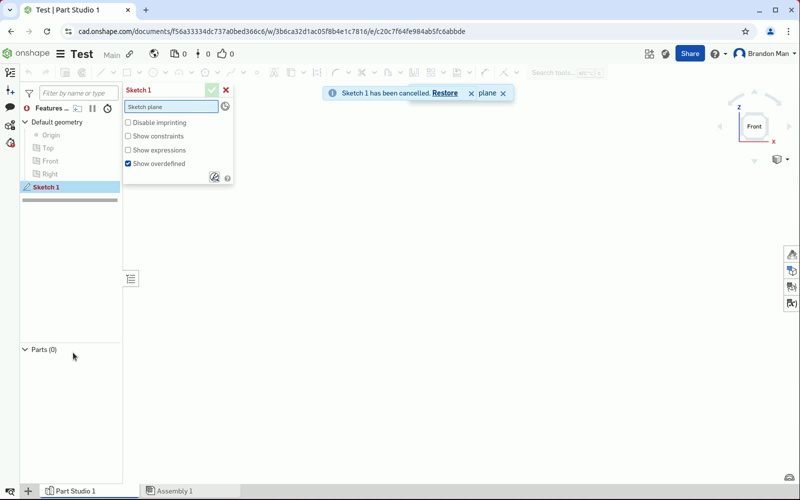
mouse_move(73, 163)
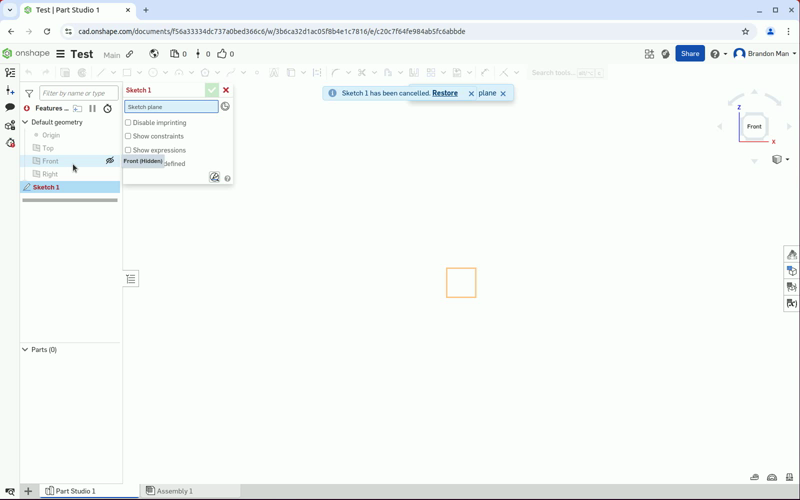
click(73, 163)
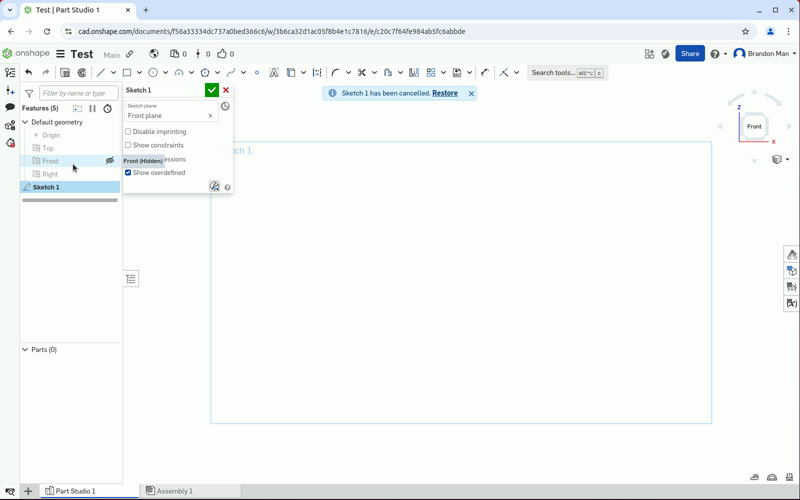
mouse_move(73, 352)
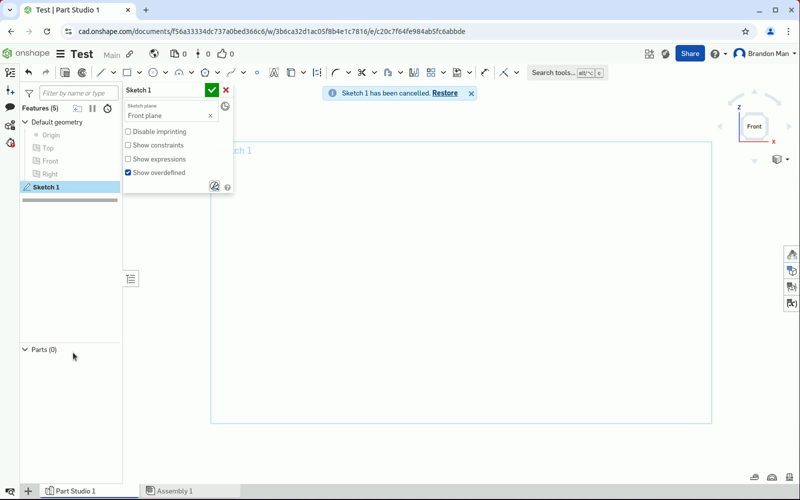
key(y)
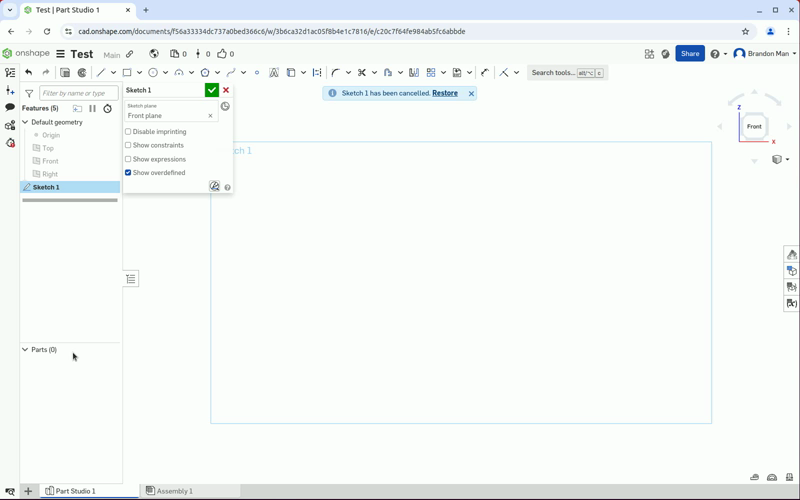
key(l)
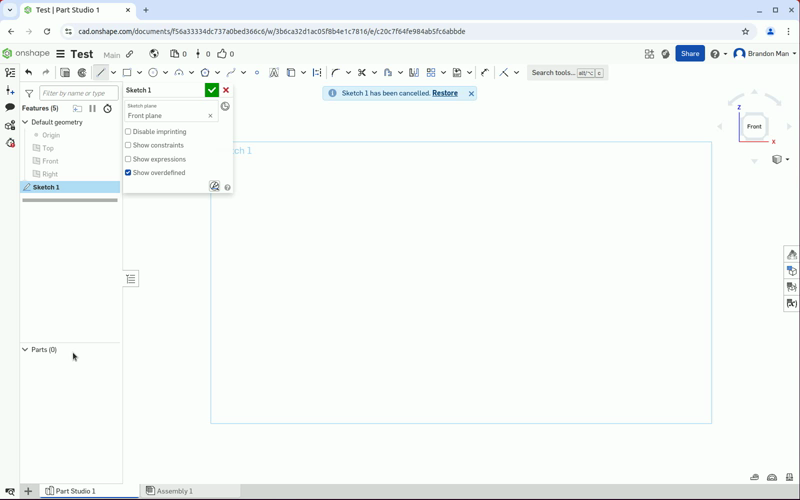
key_down(shift)
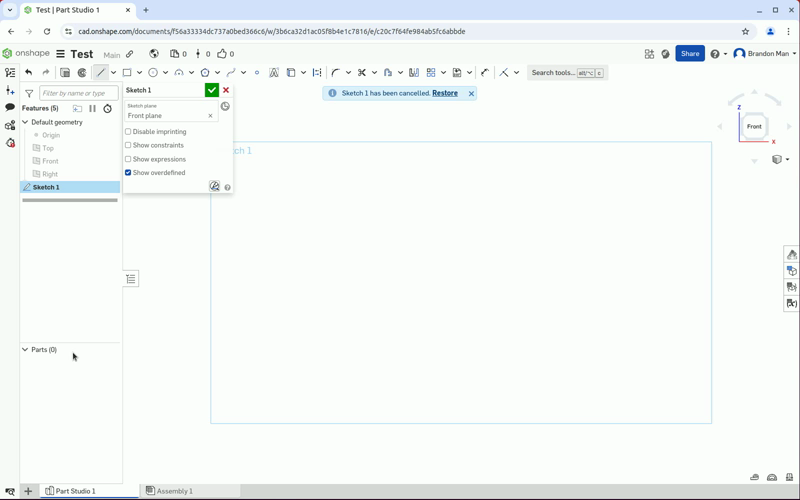
mouse_move(348, 395)
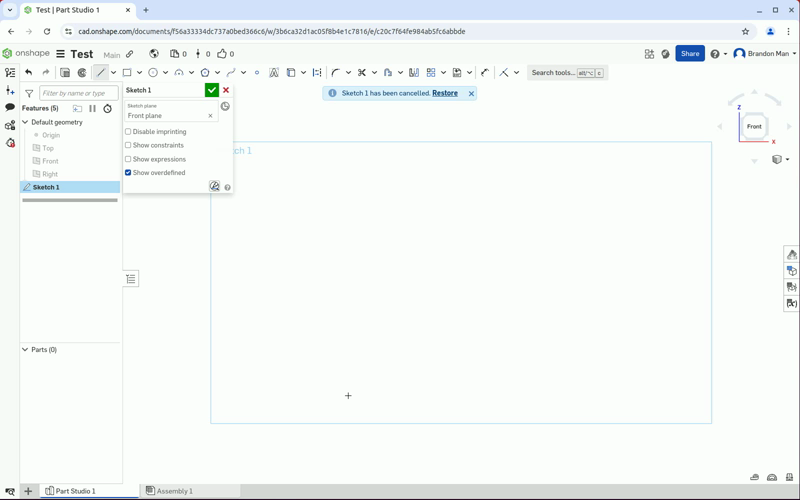
click(348, 395)
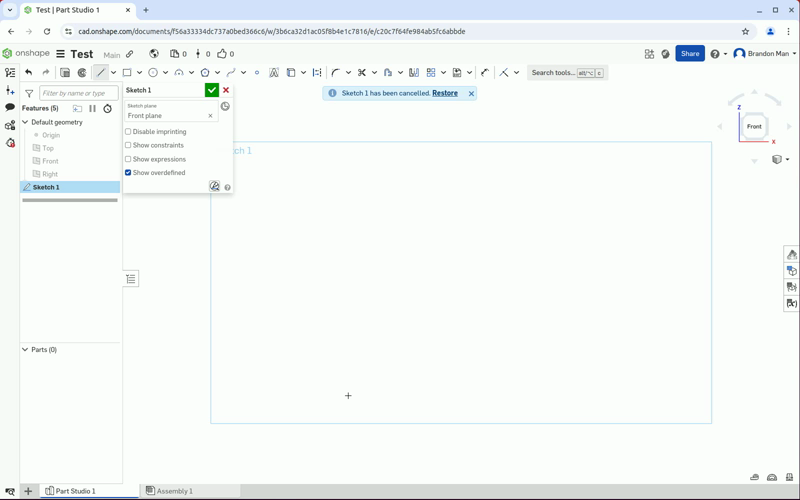
key_up(shift)
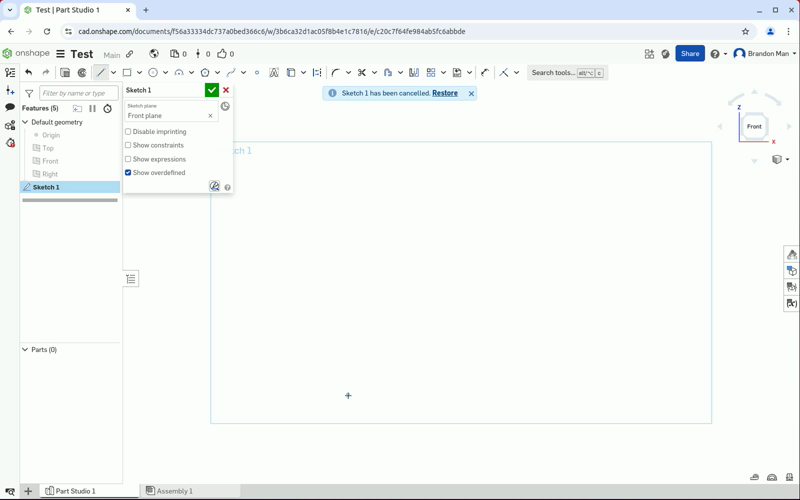
key_down(shift)
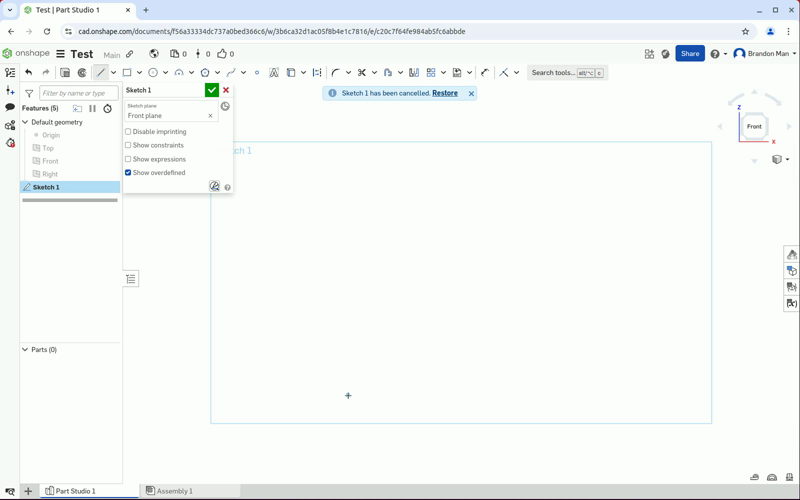
mouse_move(572, 395)
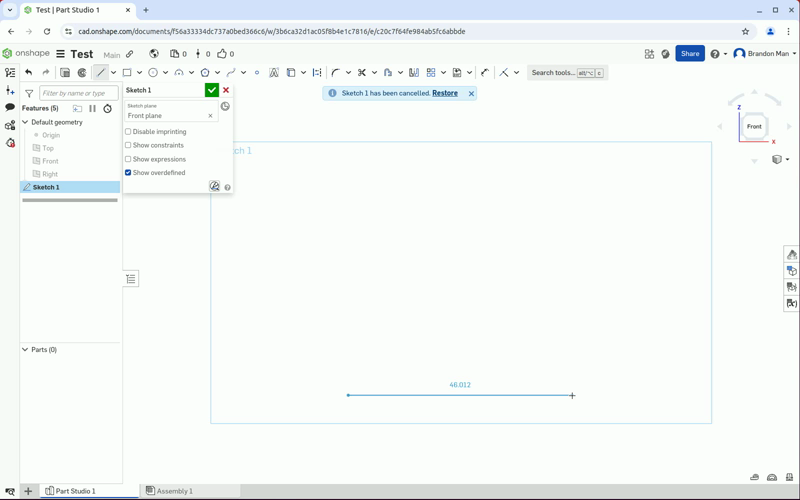
click(572, 395)
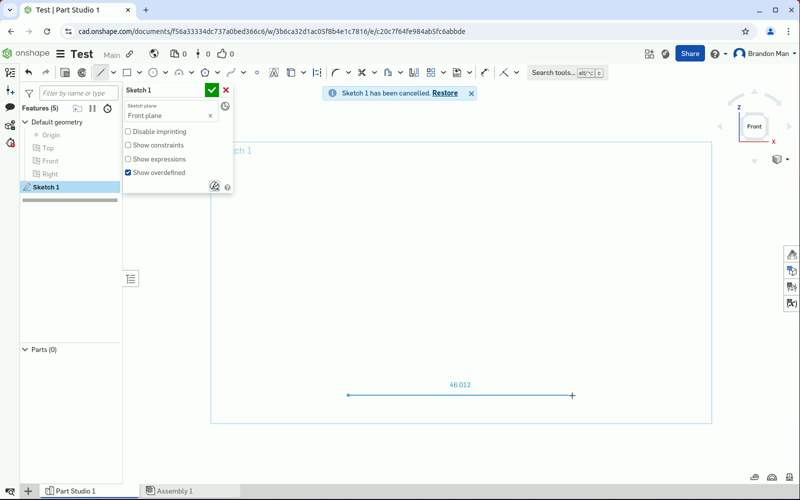
key_up(shift)
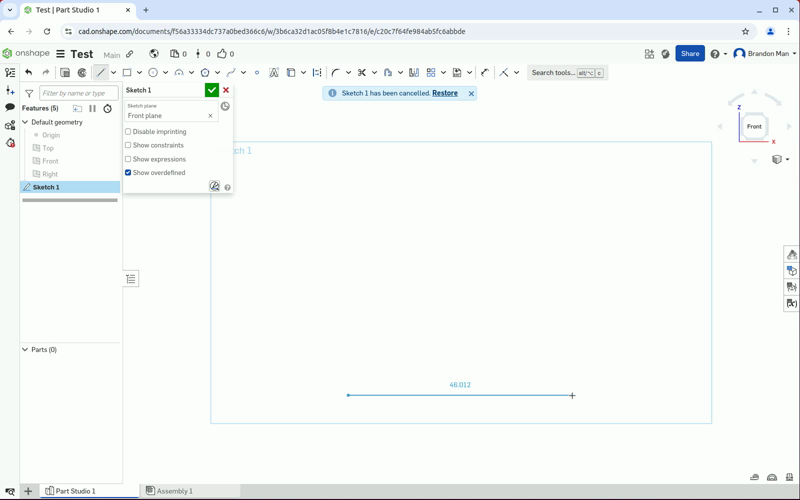
key_down(shift)
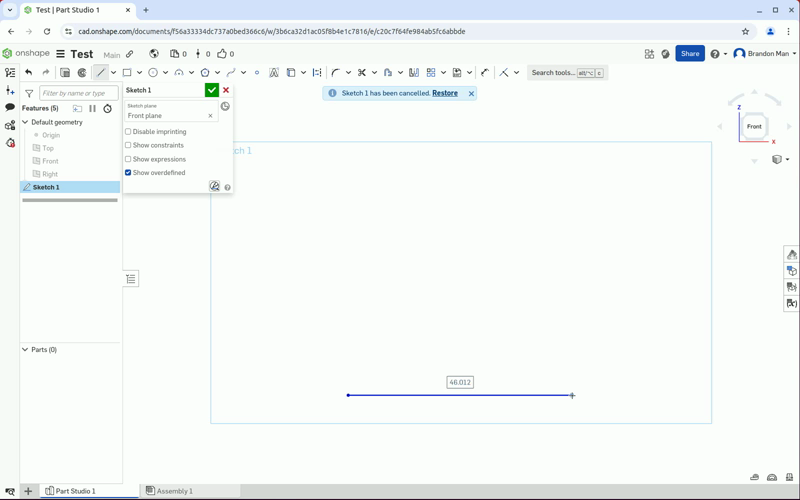
mouse_move(572, 171)
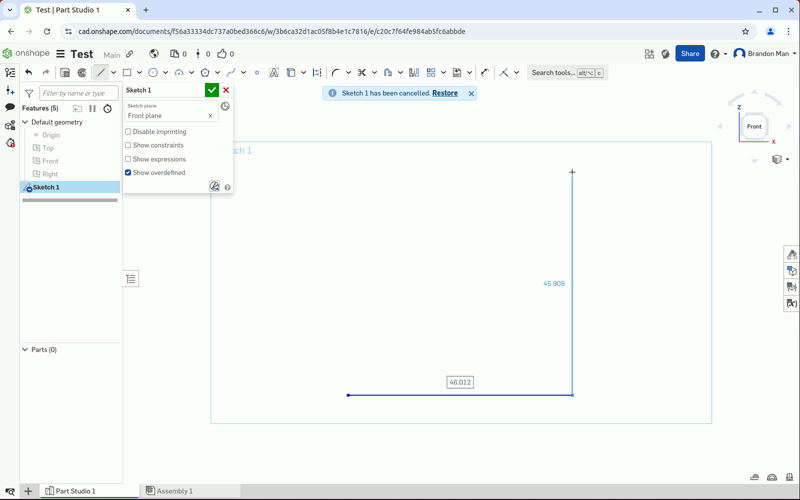
click(572, 171)
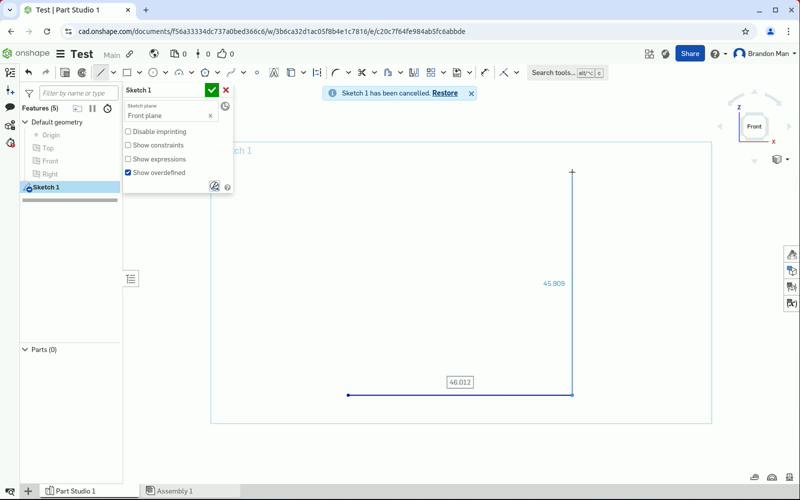
key_up(shift)
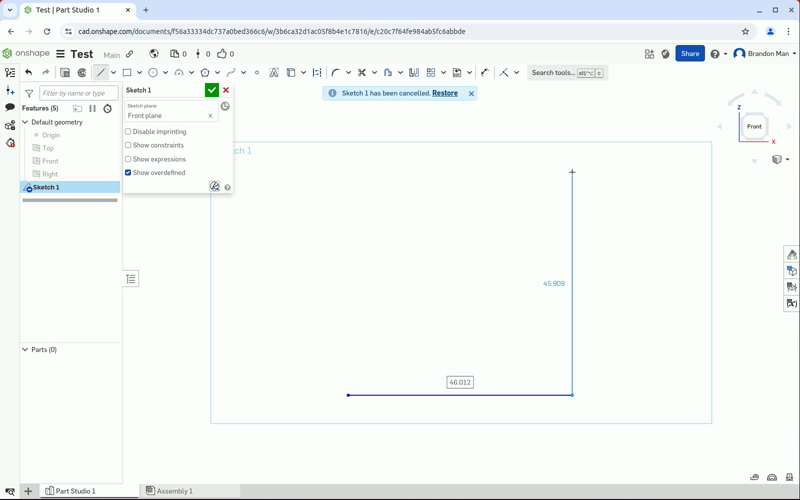
key_down(shift)
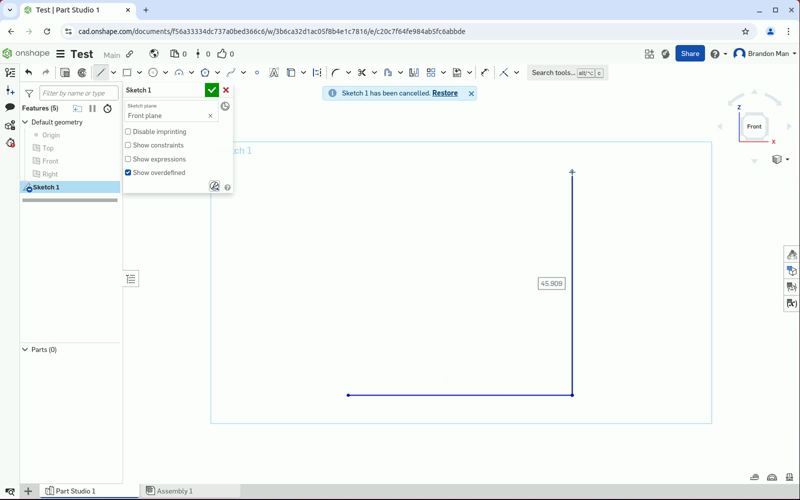
mouse_move(348, 171)
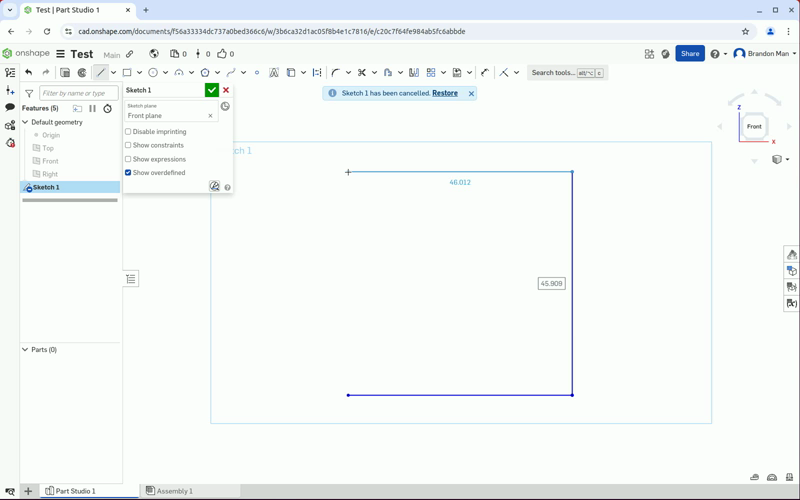
click(348, 171)
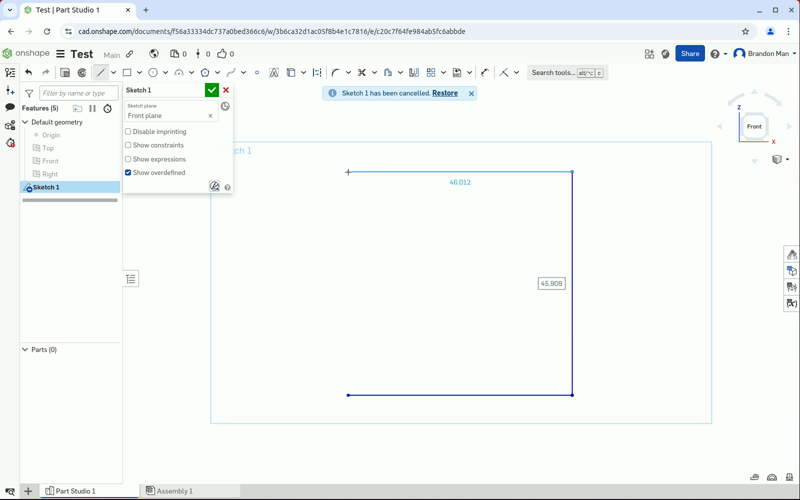
key_up(shift)
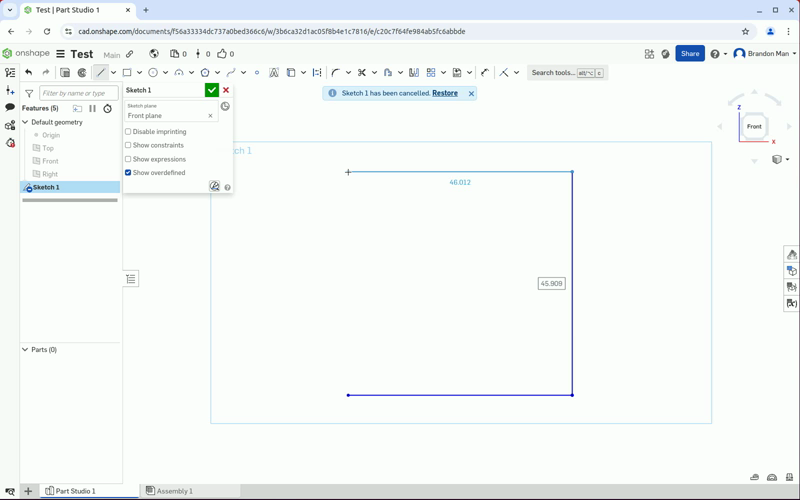
key_down(shift)
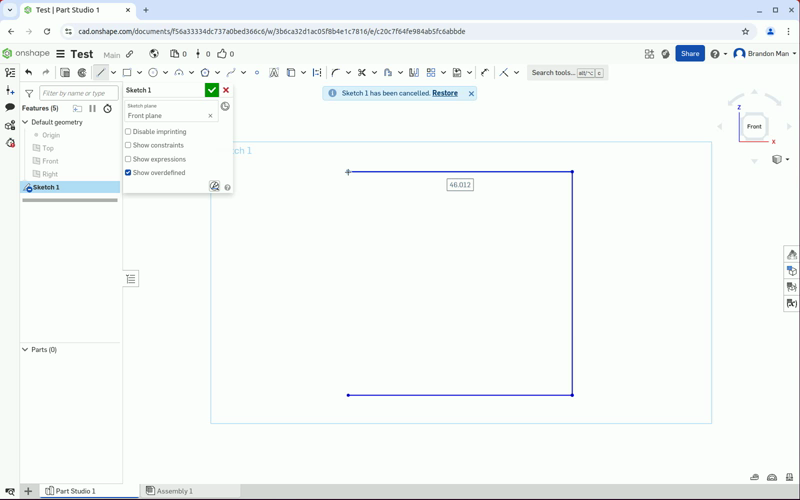
mouse_move(348, 395)
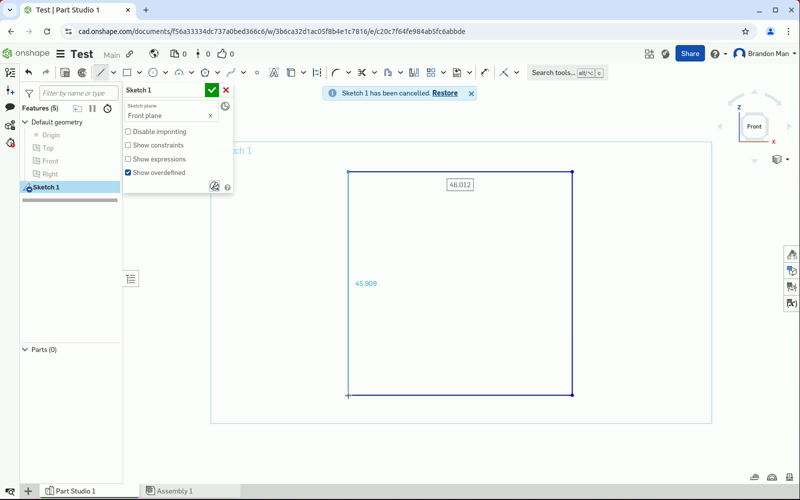
key_up(shift)
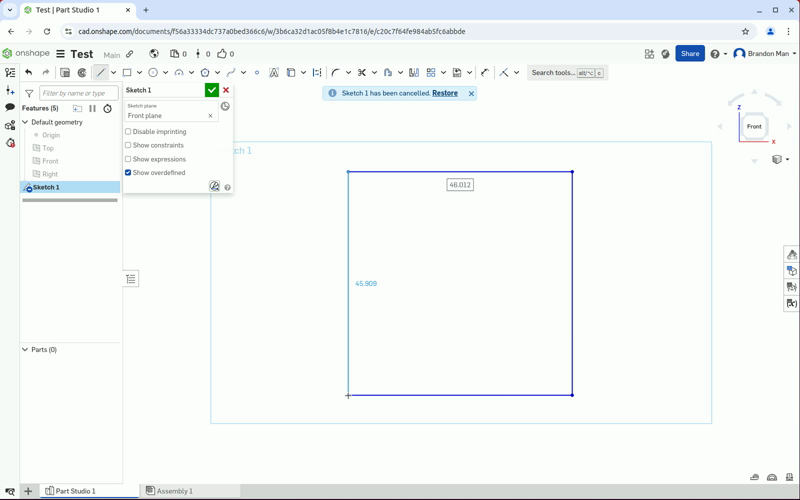
click(348, 395)
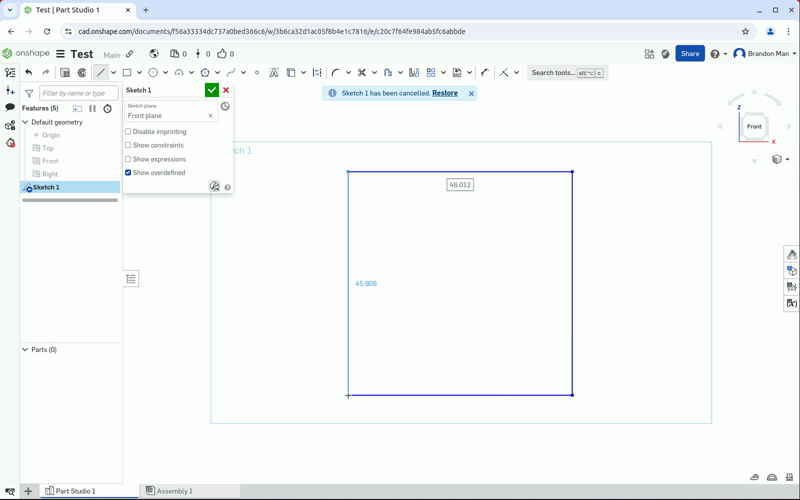
key(esc)
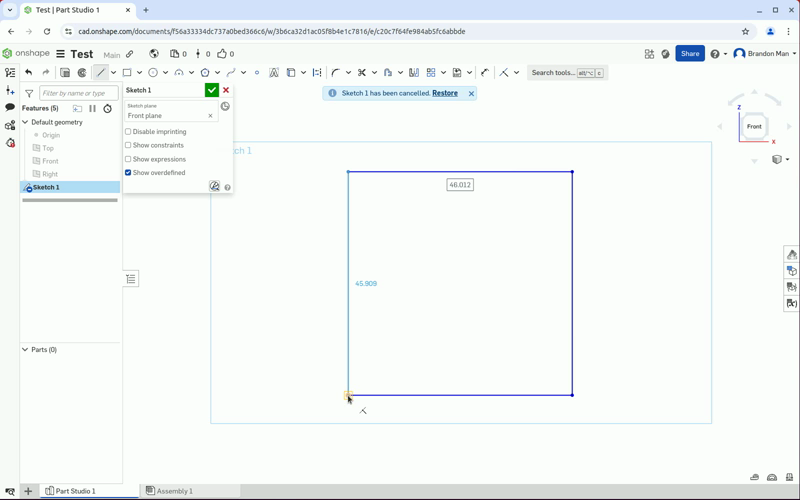
key(c)
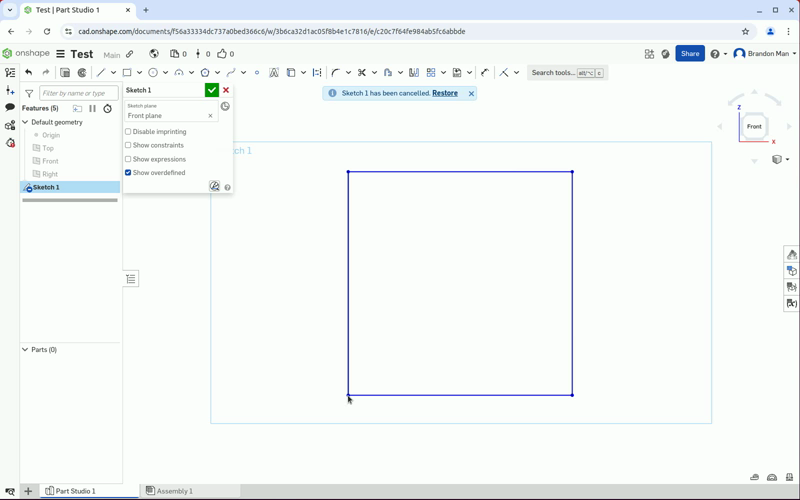
key_down(shift)
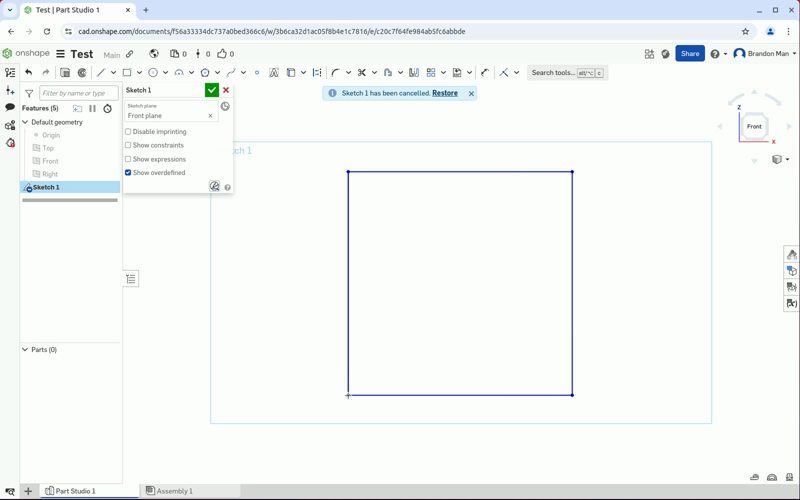
mouse_move(458, 282)
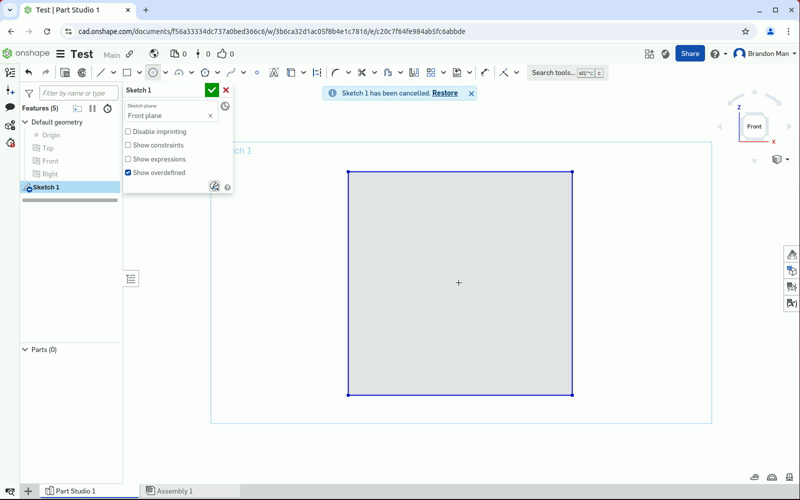
click(458, 282)
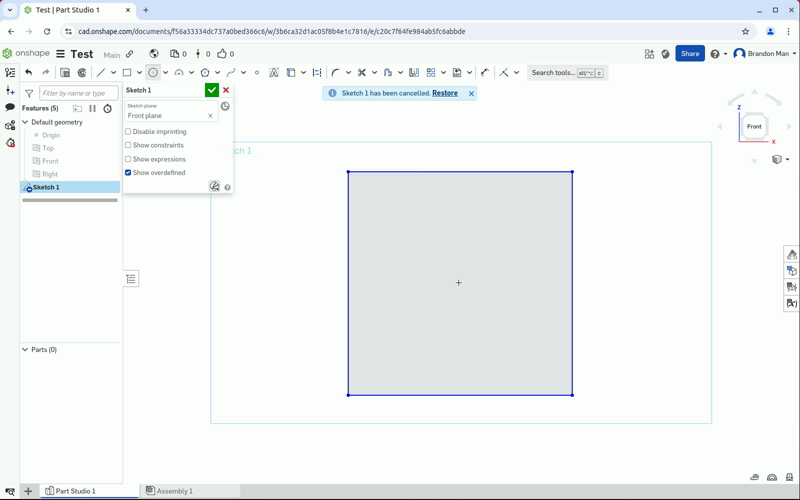
key_up(shift)
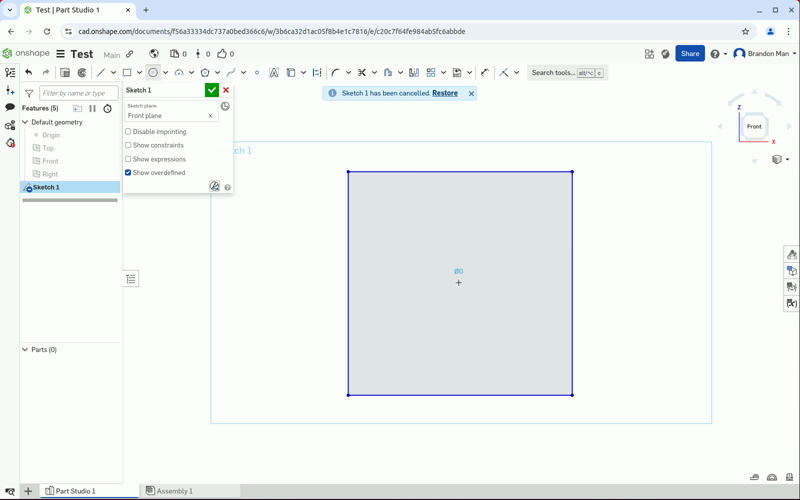
mouse_move(517, 282)
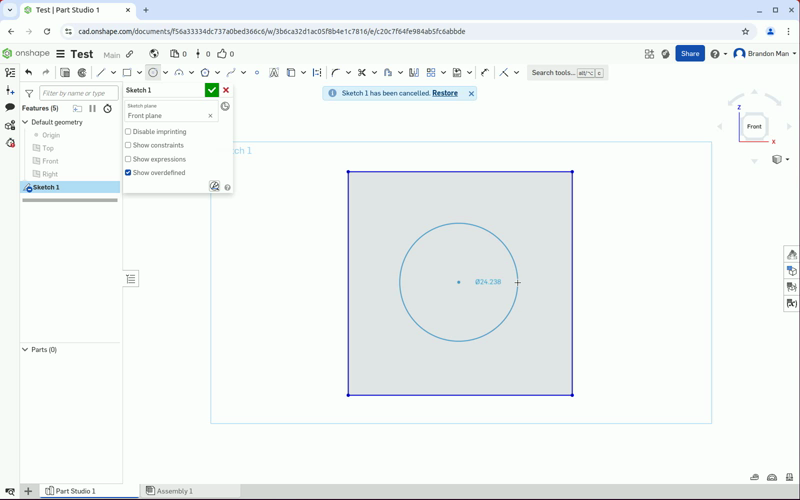
click(517, 282)
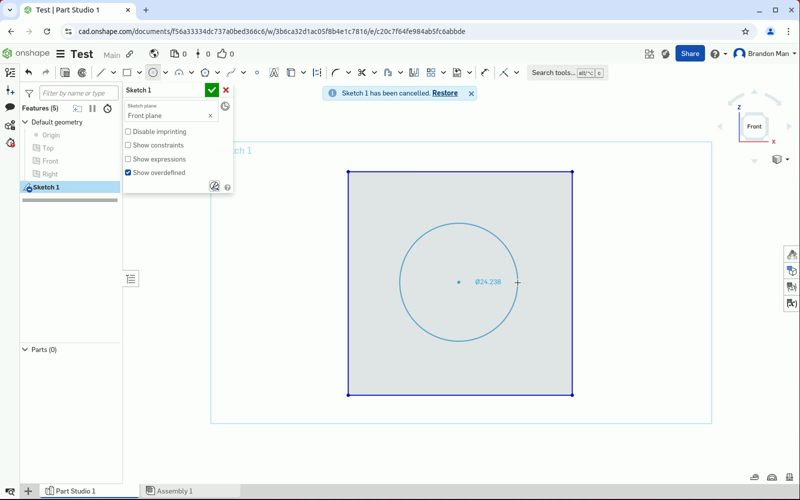
key(esc)
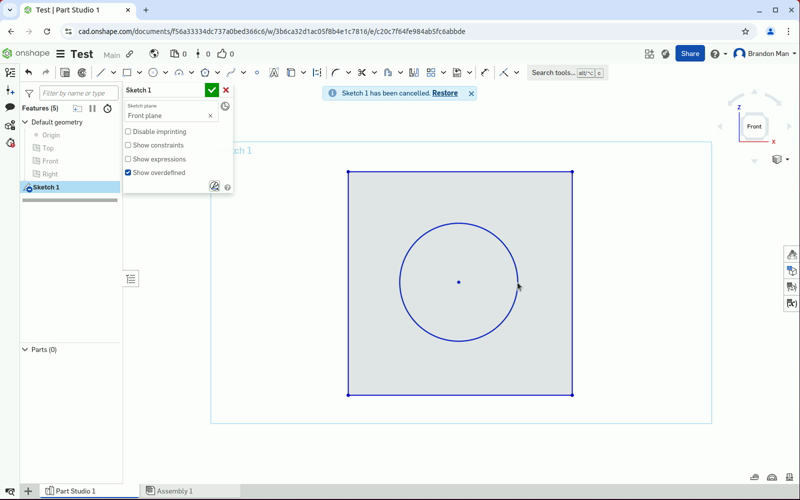
mouse_move(537, 359)
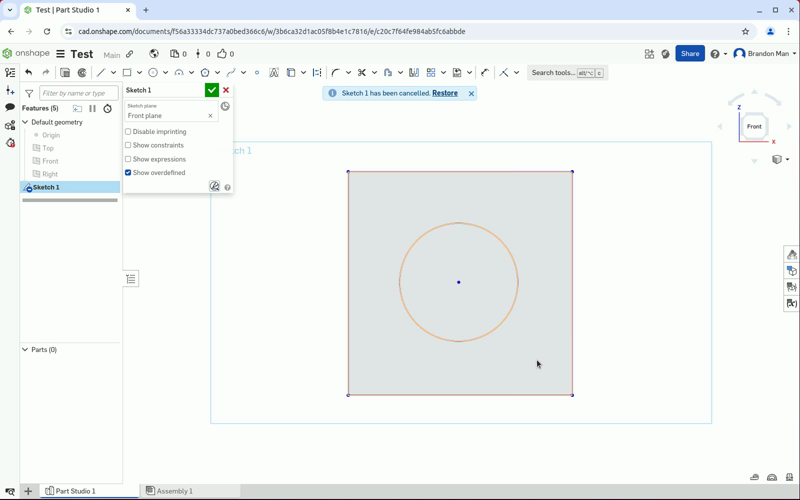
click(537, 359)
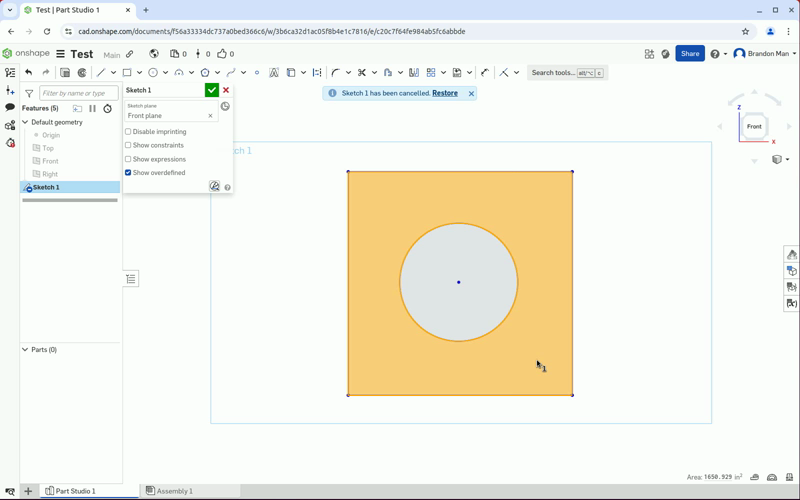
mouse_move(73, 352)
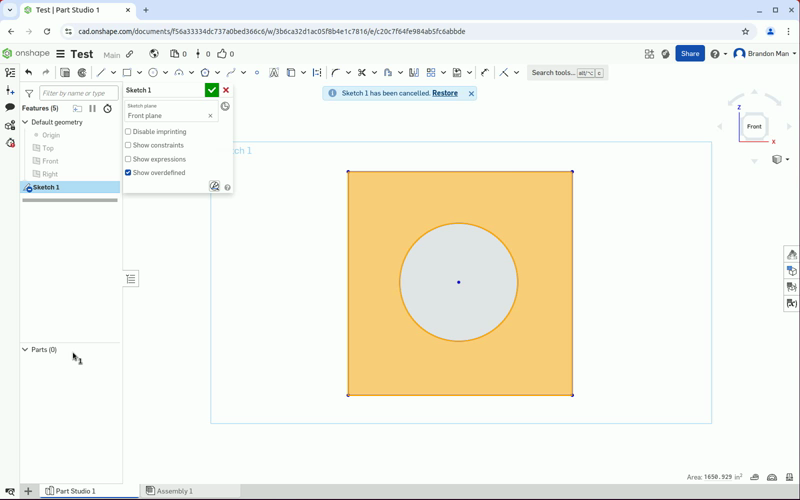
key(shift+y)
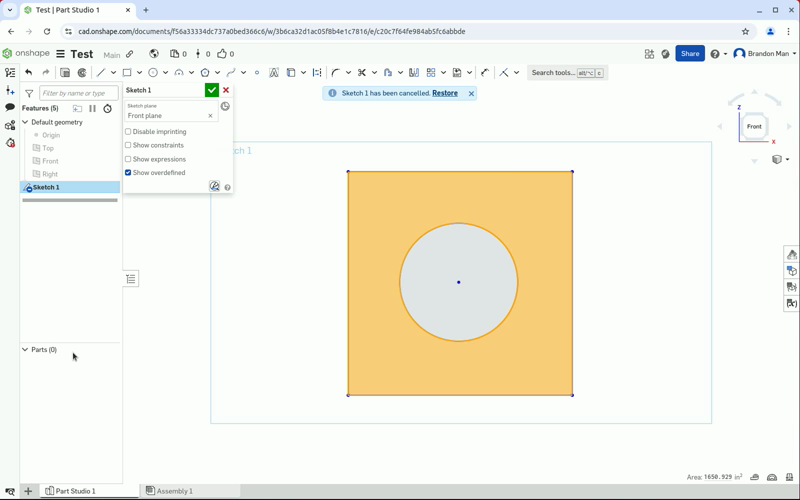
key(shift+e)
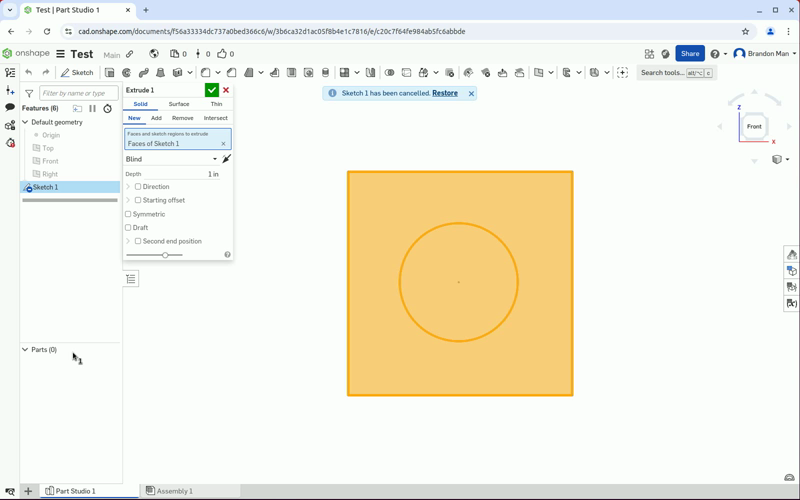
mouse_move(143, 106)
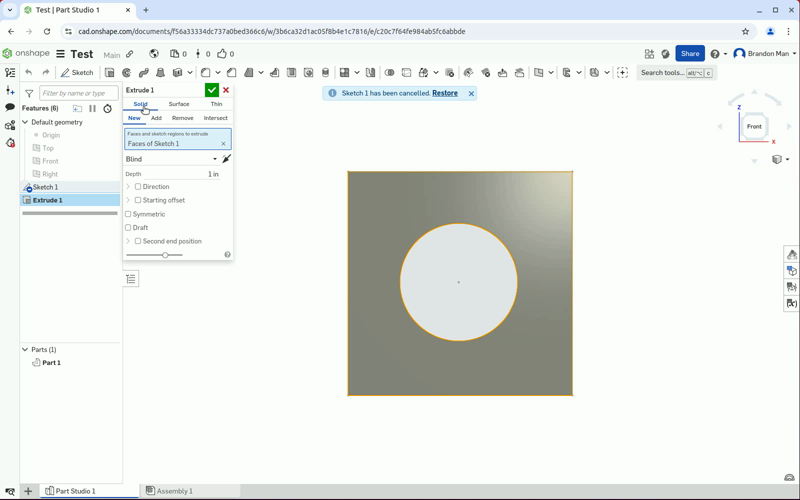
click(143, 106)
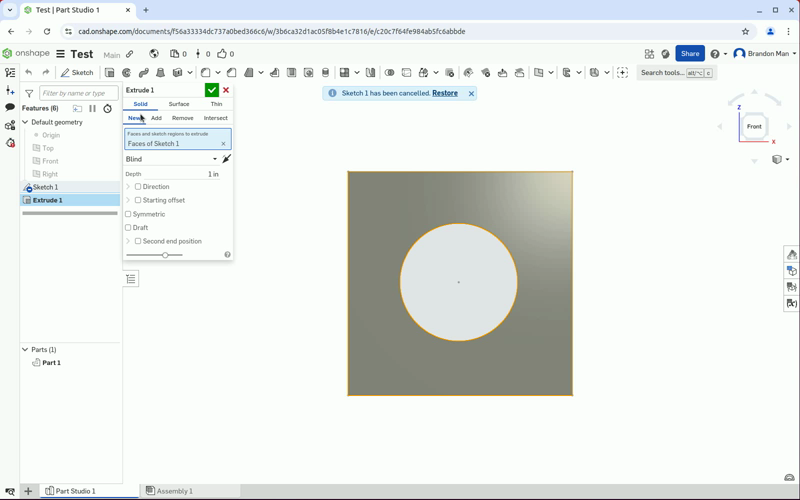
mouse_move(137, 120)
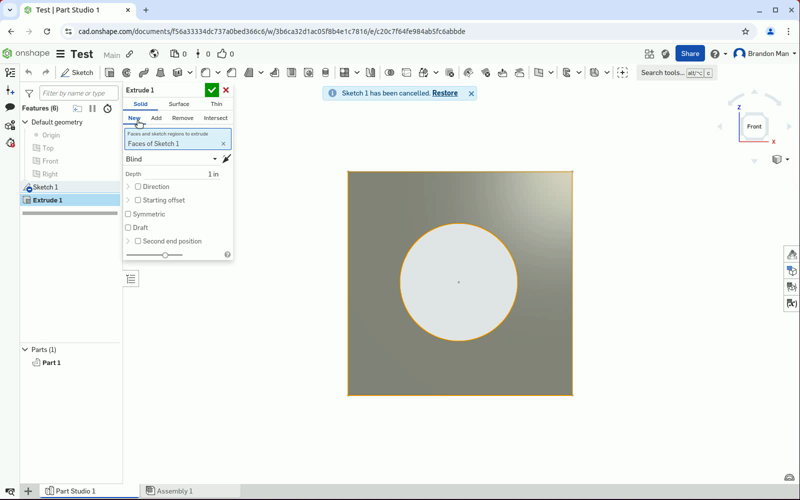
click(137, 120)
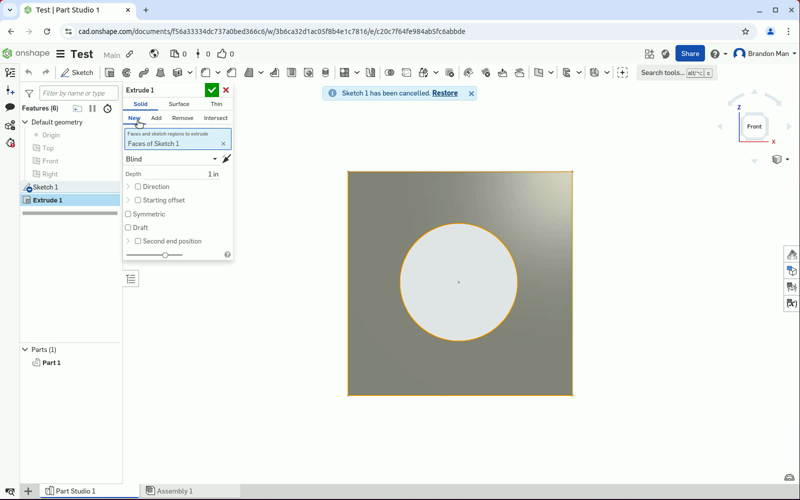
key(tab, 4)
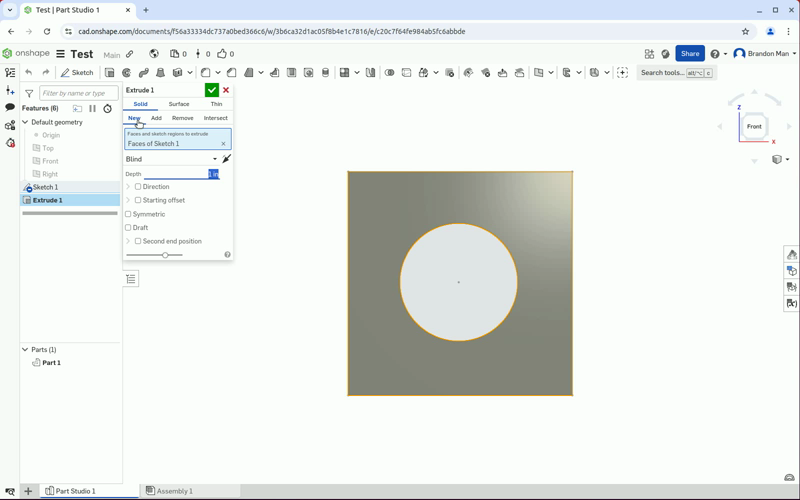
text(6.981)
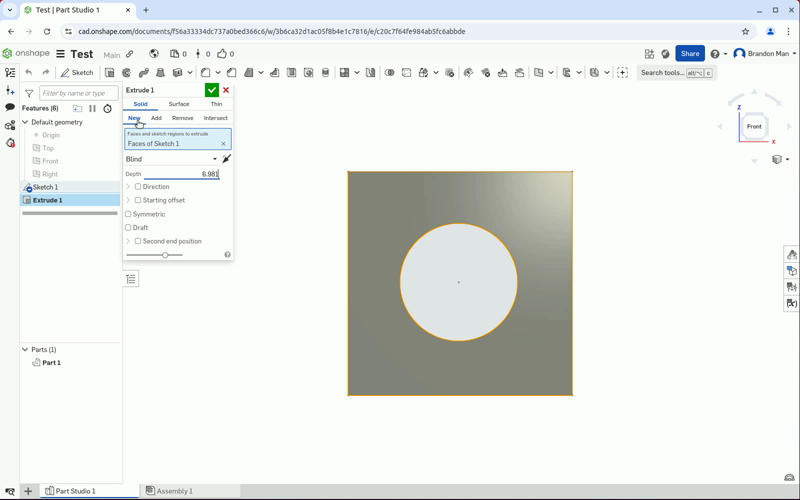
key(enter)
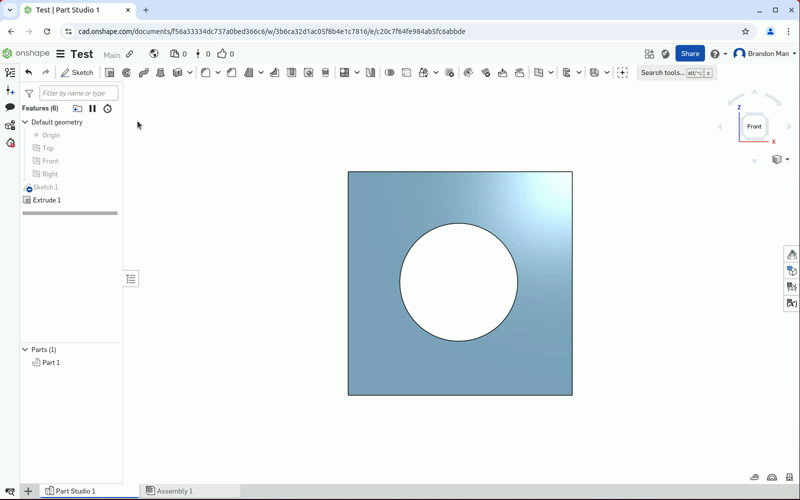
key(shift+h)
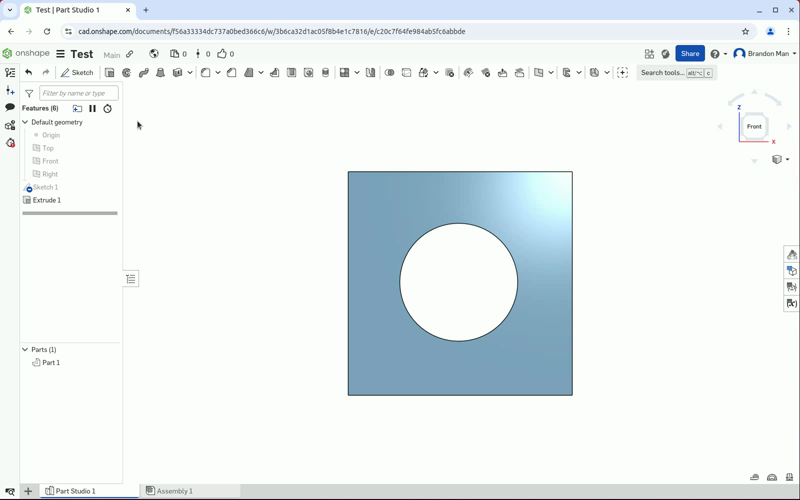
key(shift+h)
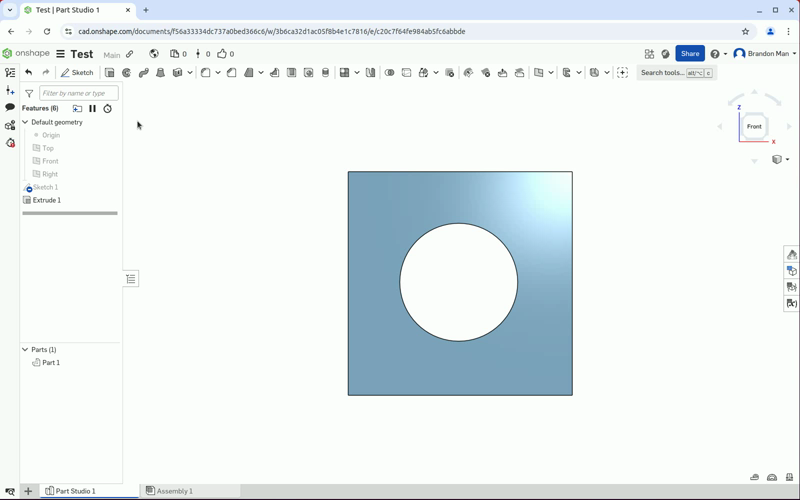
mouse_move(73, 189)
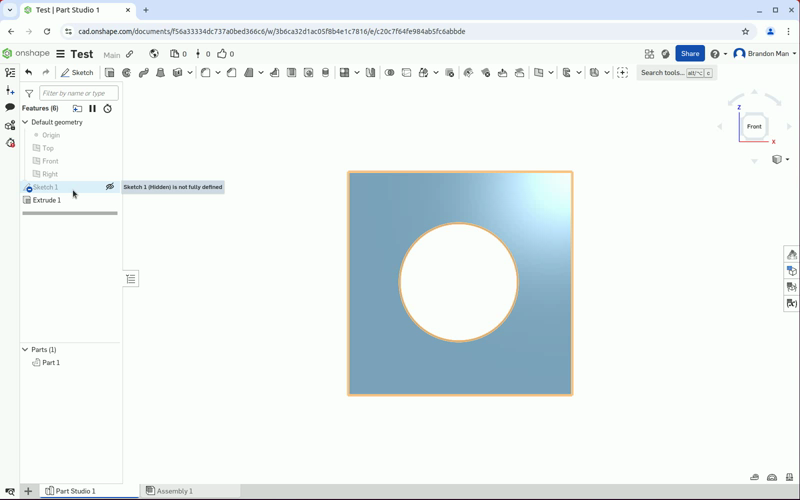
click(73, 189)
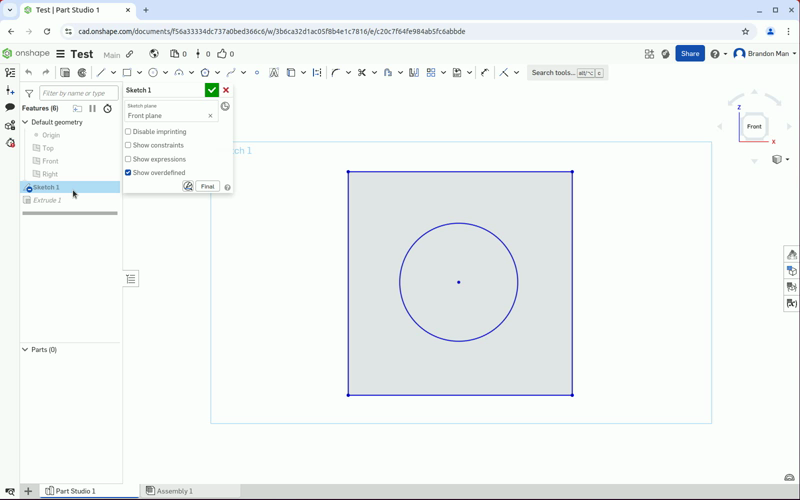
mouse_move(229, 92)
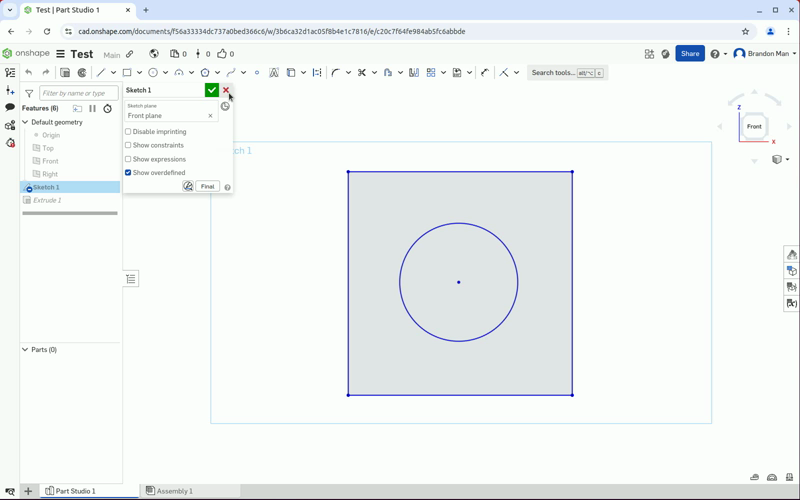
click(229, 92)
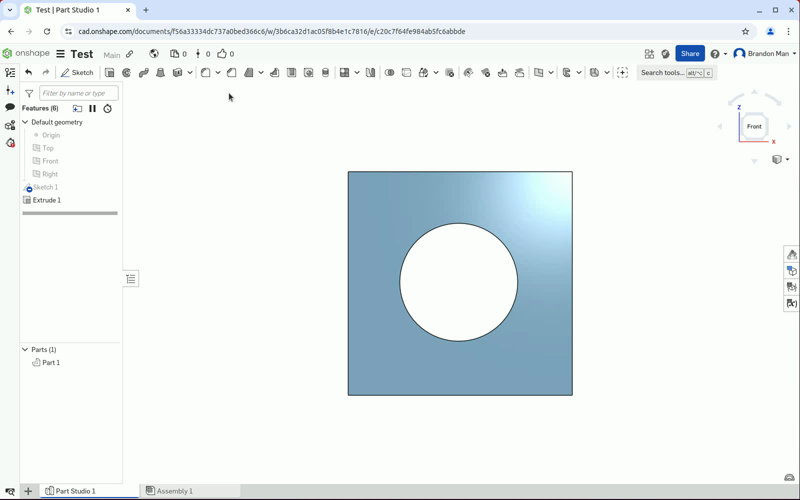
mouse_move(541, 75)
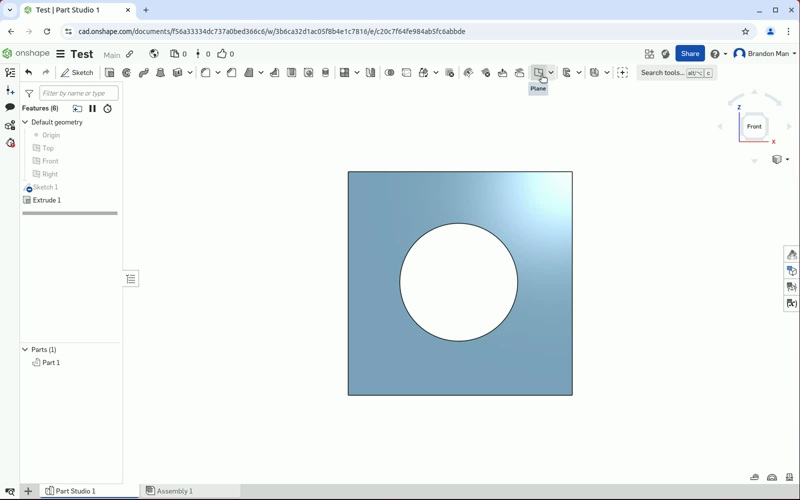
click(541, 75)
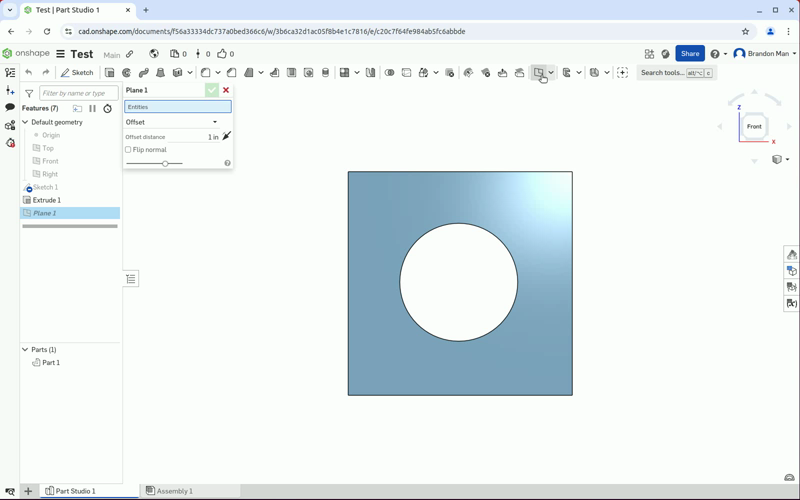
mouse_move(73, 163)
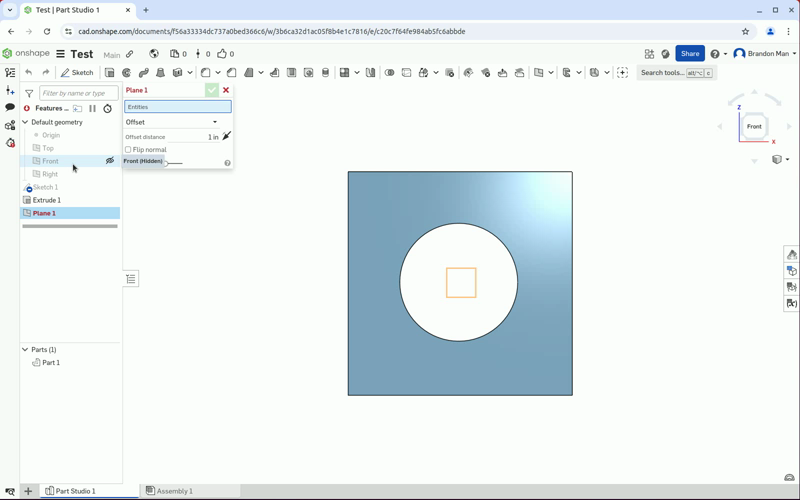
click(73, 163)
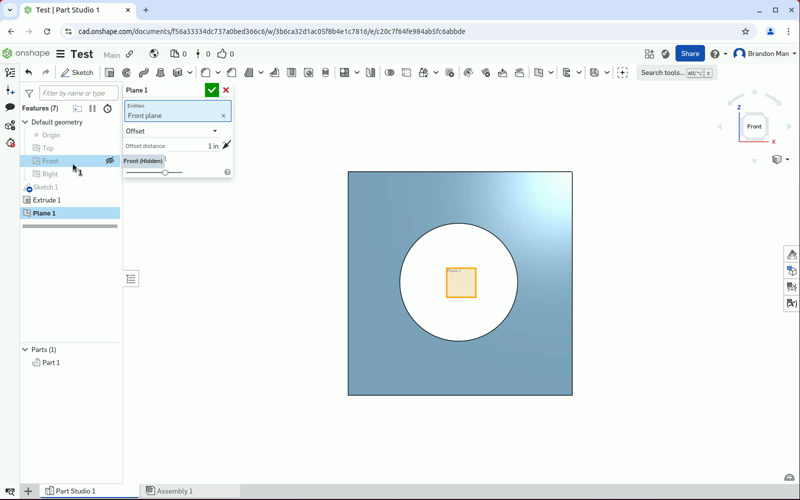
key(tab, 2)
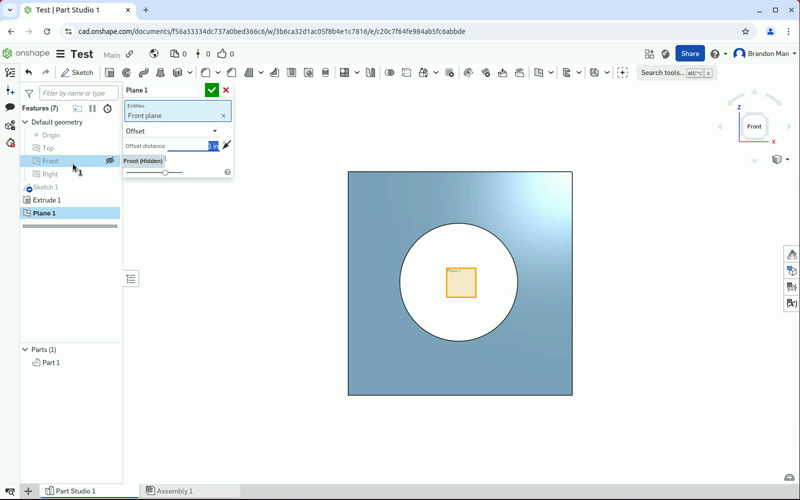
text(6.994)
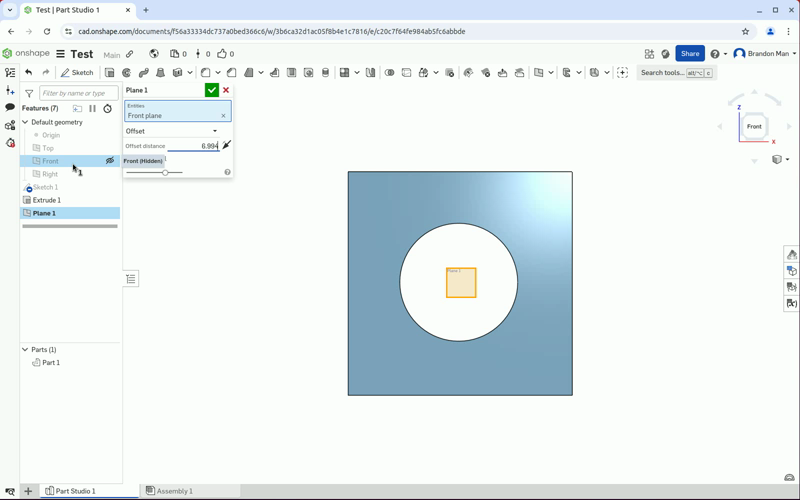
key(enter, 2)
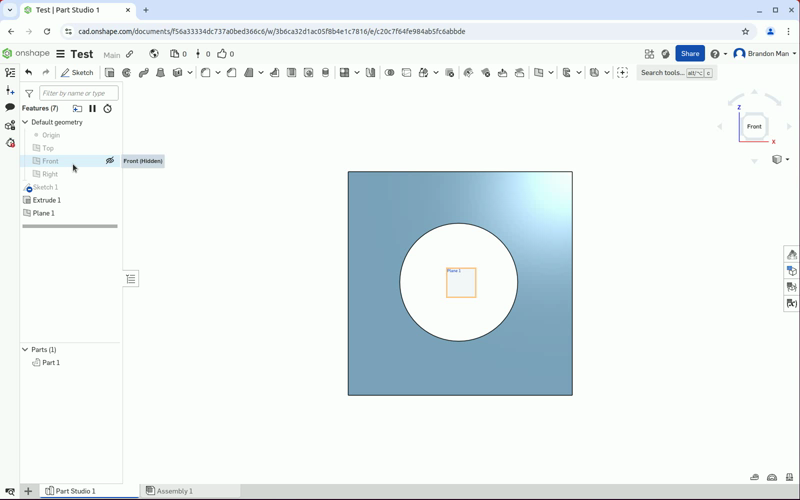
key(shift+s)
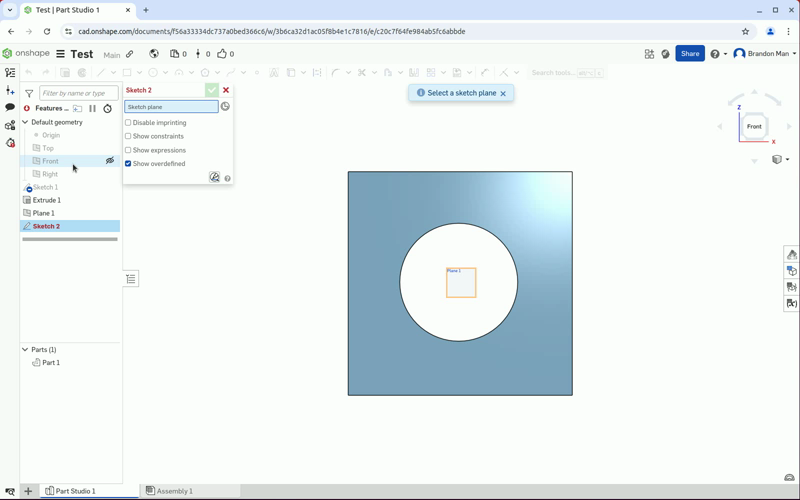
mouse_move(73, 215)
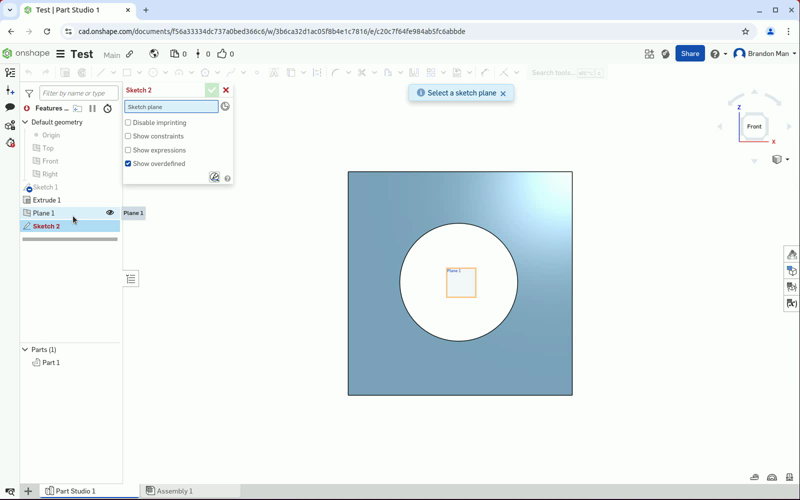
click(73, 215)
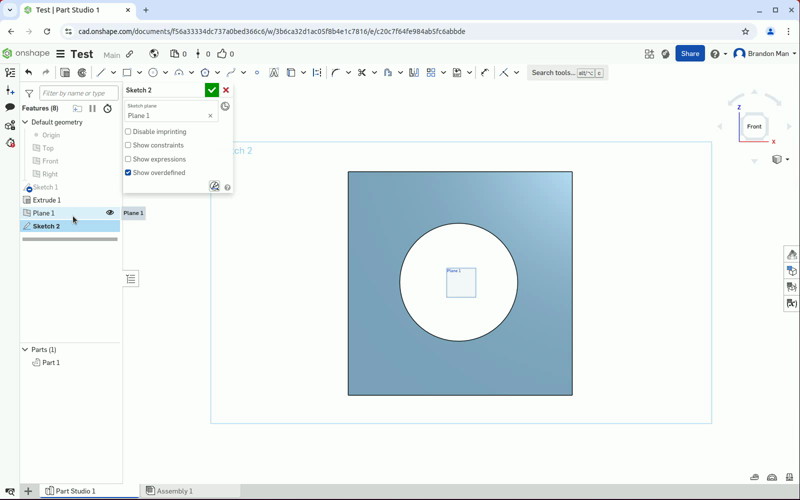
mouse_move(73, 352)
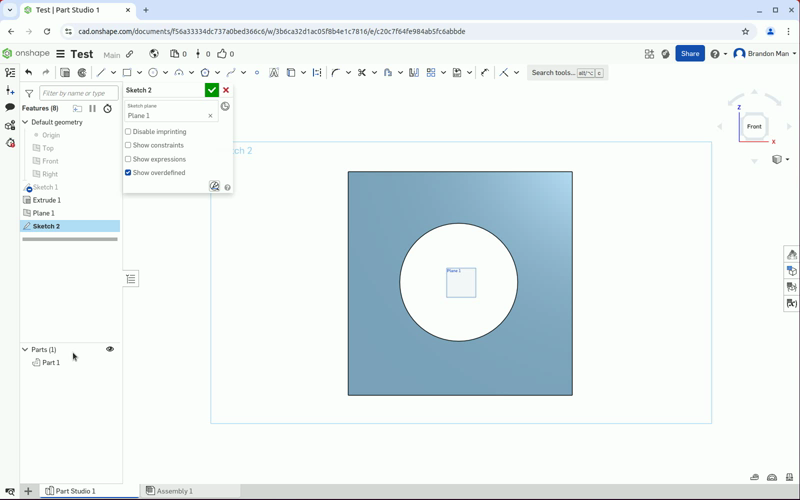
key(y)
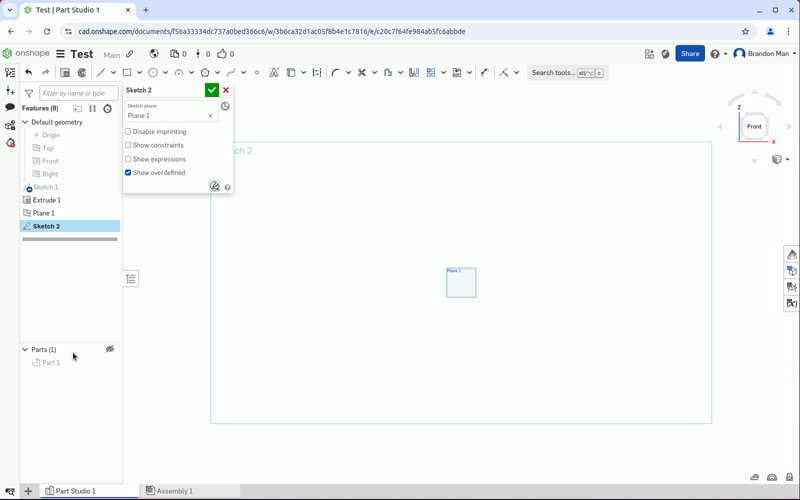
key(c)
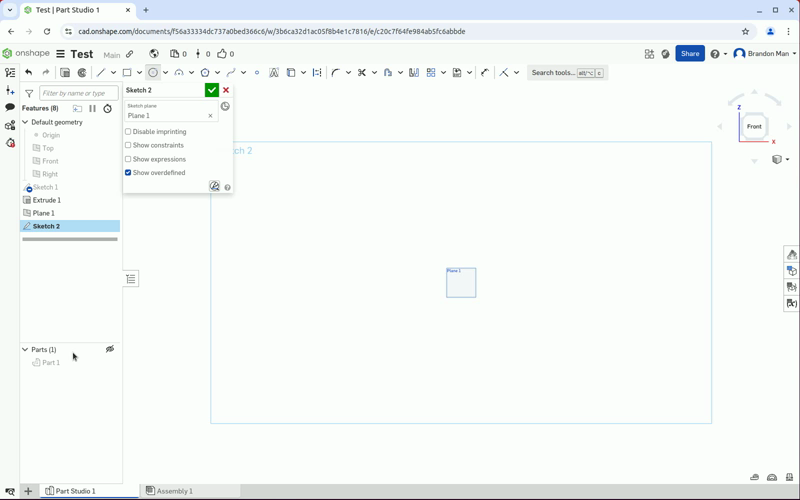
key_down(shift)
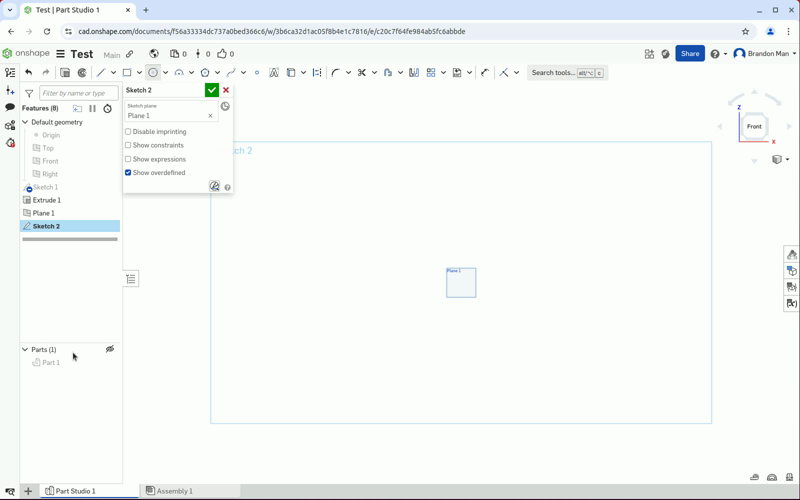
mouse_move(461, 282)
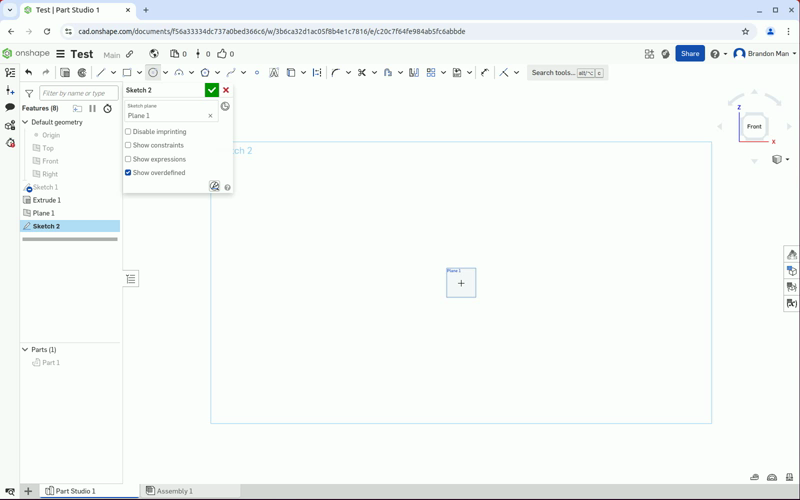
click(461, 282)
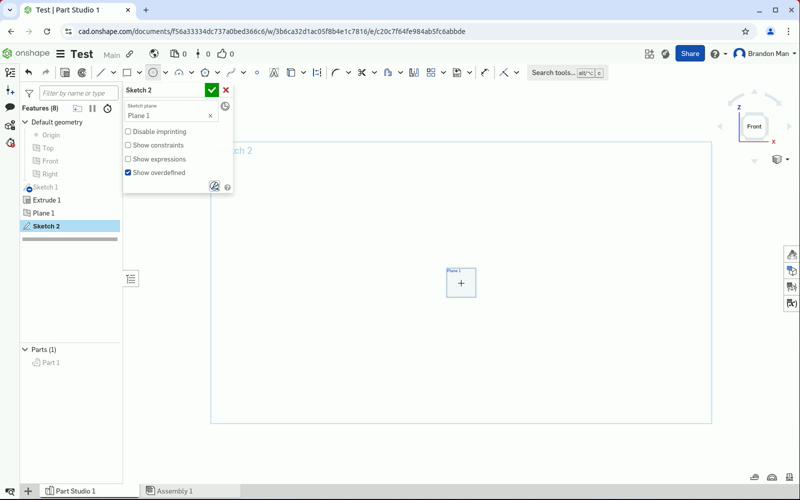
key_up(shift)
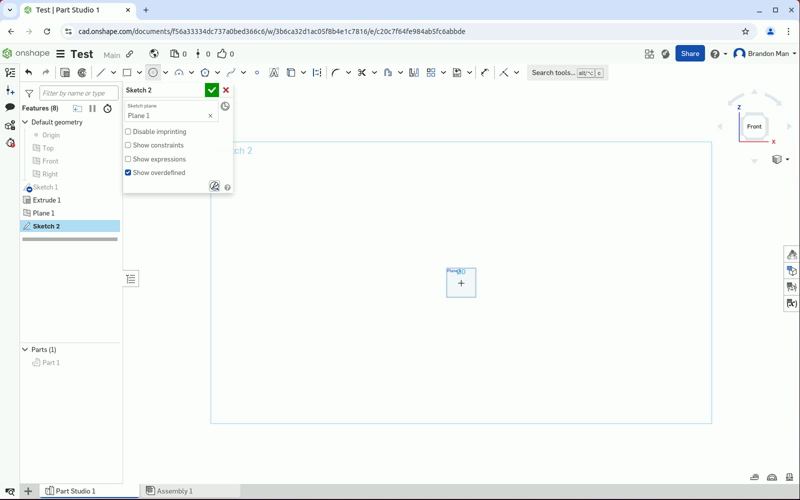
mouse_move(526, 282)
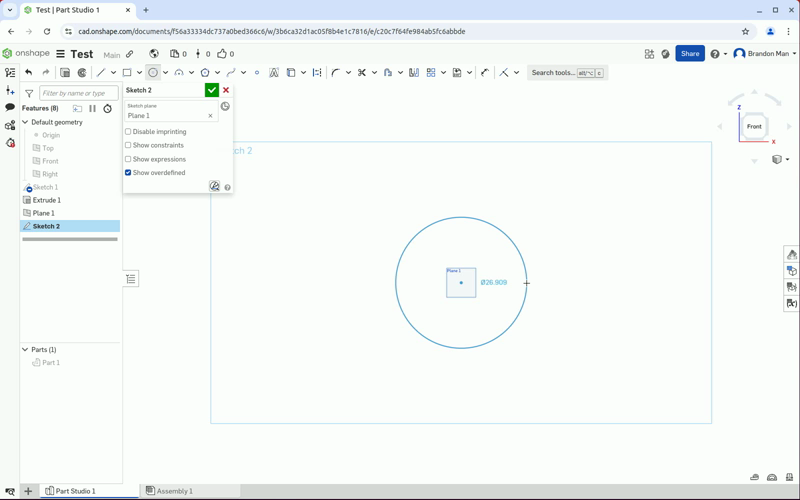
click(526, 282)
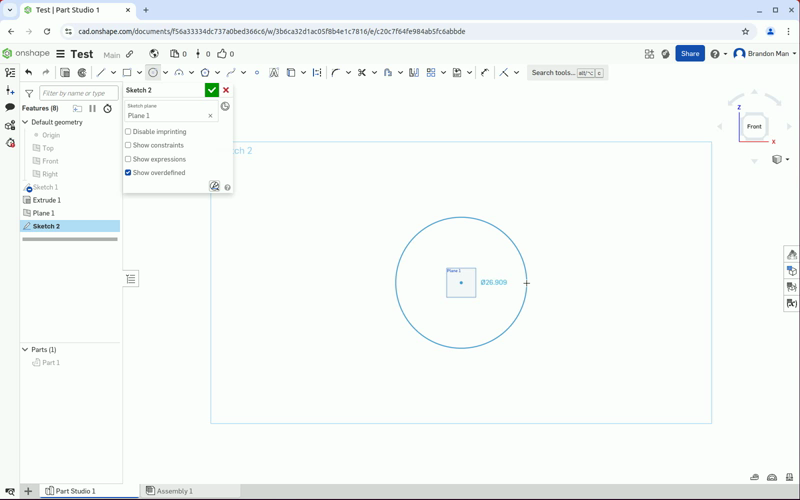
key(esc)
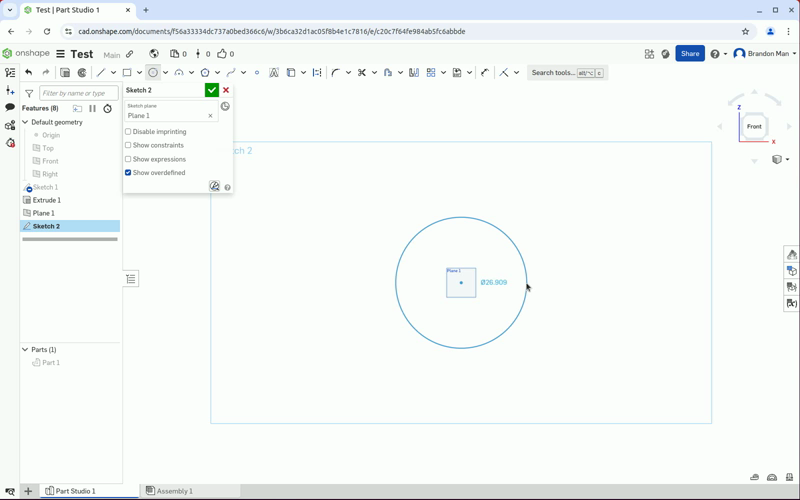
key(c)
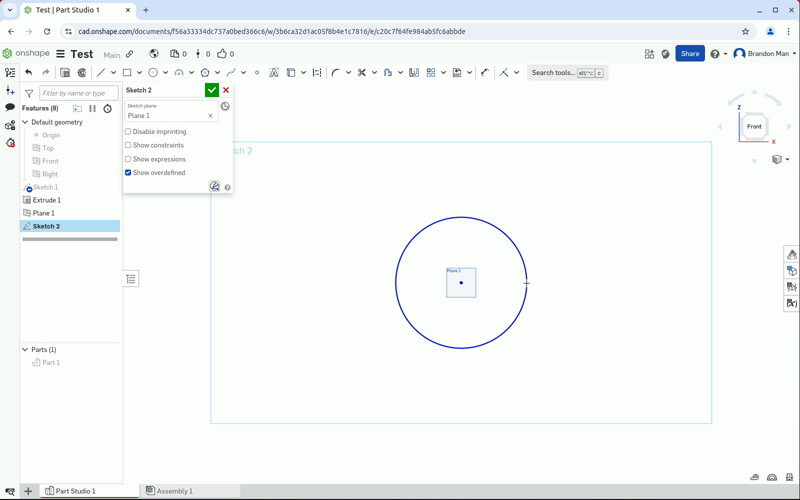
key_down(shift)
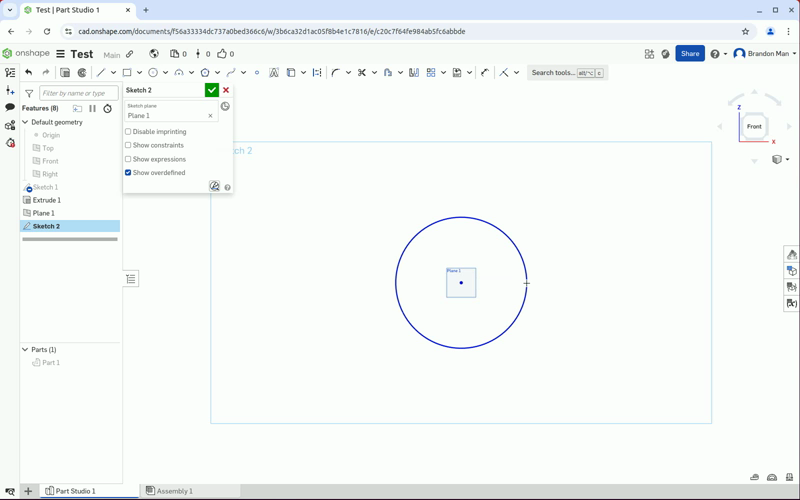
mouse_move(461, 282)
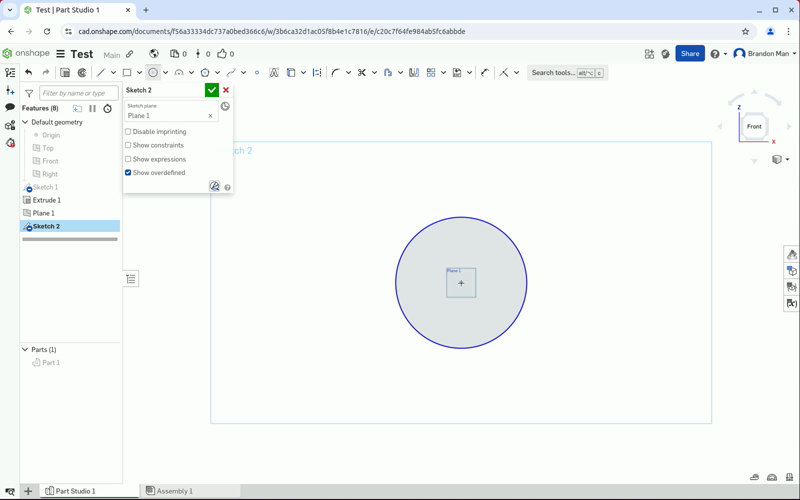
click(461, 282)
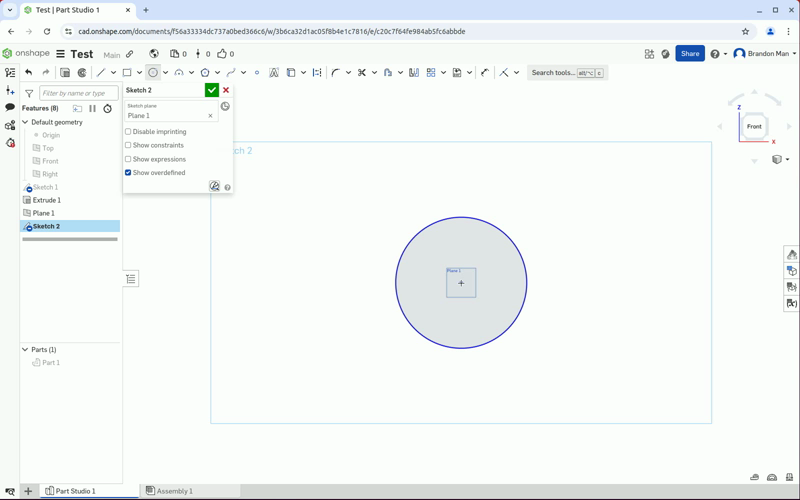
key_up(shift)
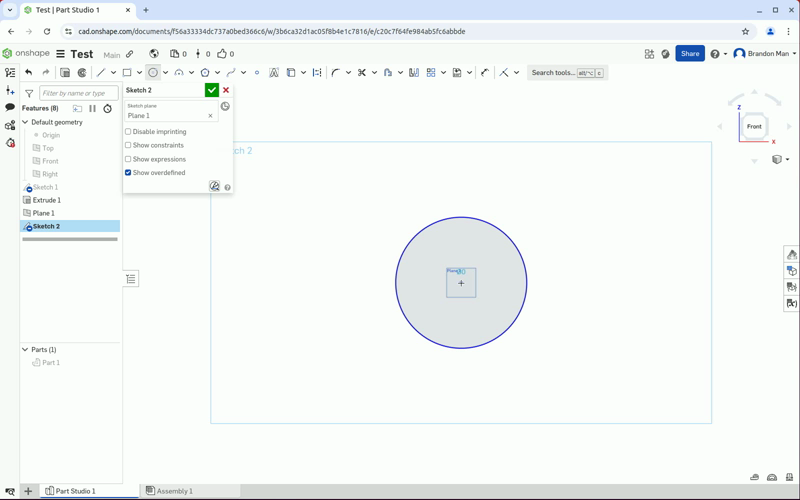
mouse_move(519, 282)
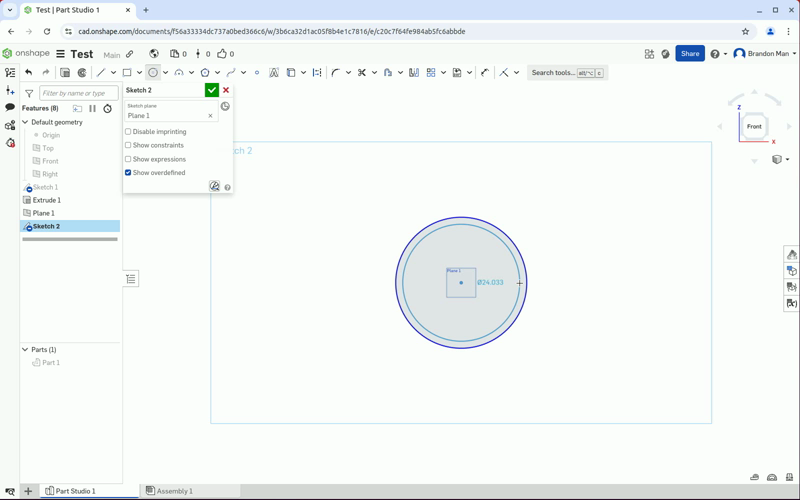
click(519, 282)
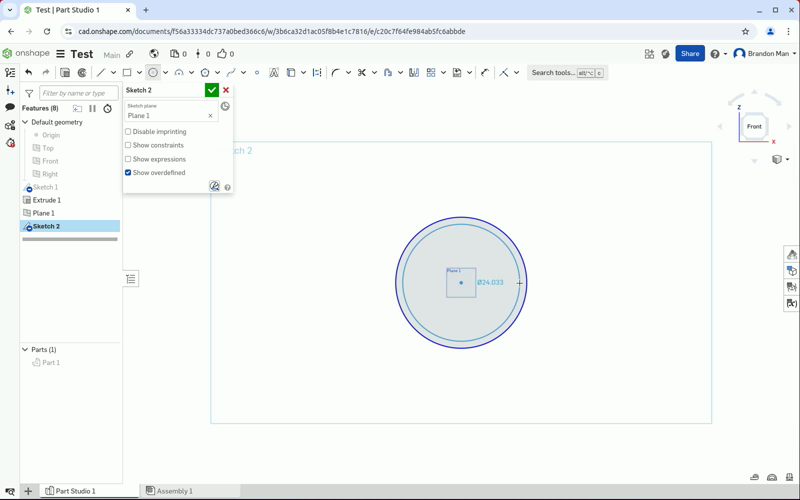
key(esc)
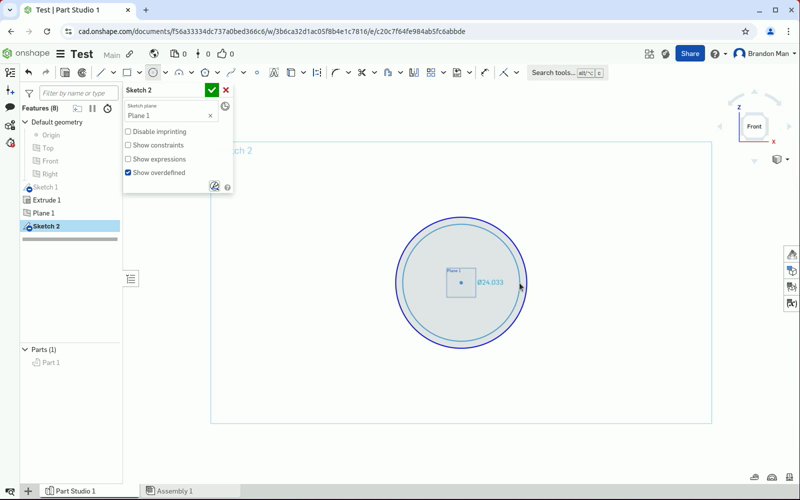
mouse_move(435, 228)
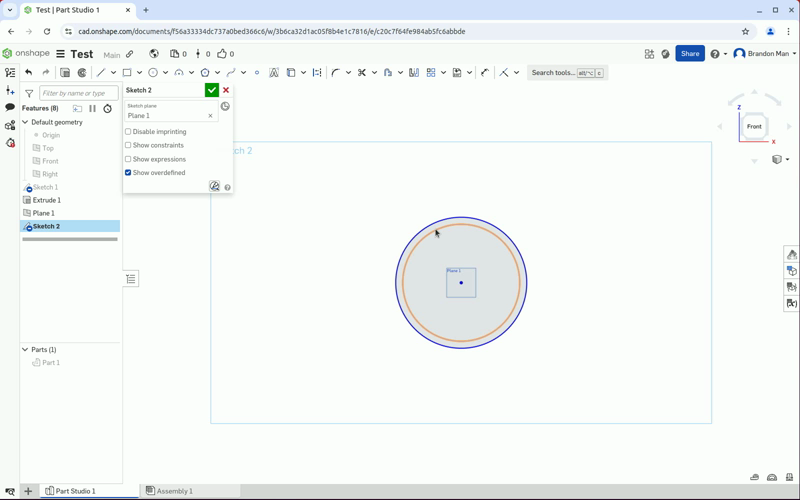
click(435, 228)
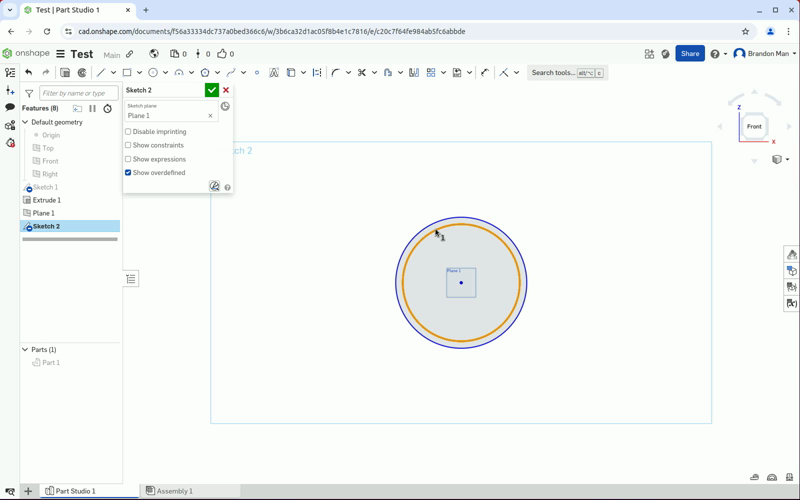
mouse_move(73, 352)
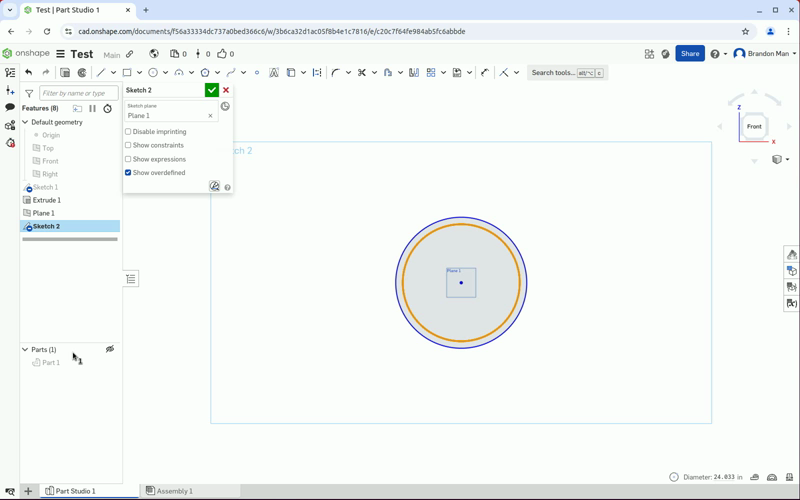
key(shift+y)
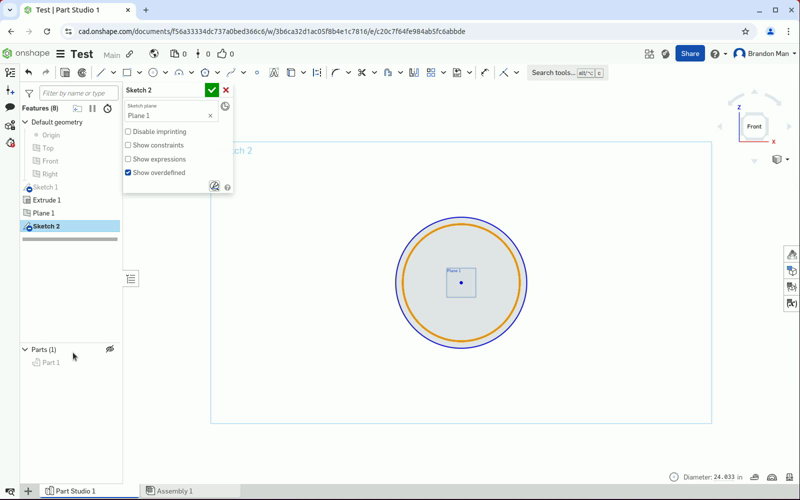
key(shift+e)
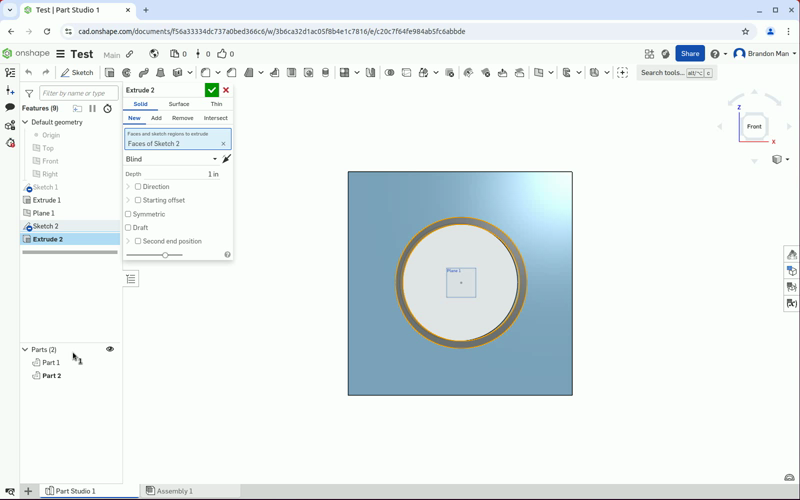
mouse_move(143, 106)
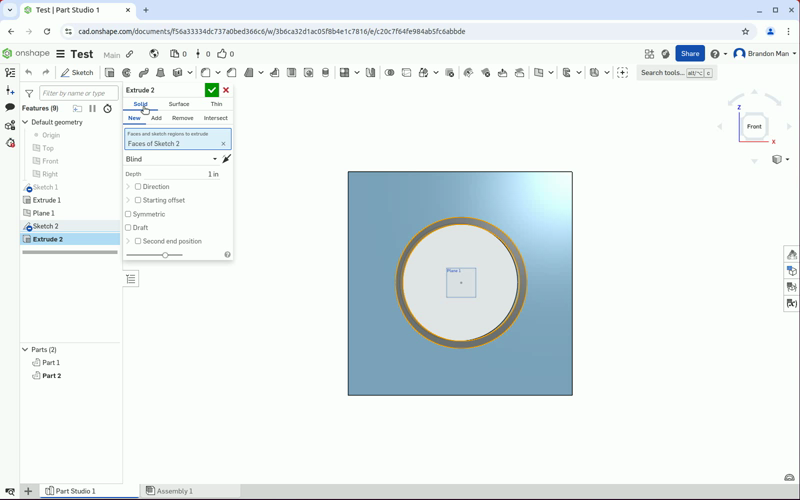
click(143, 106)
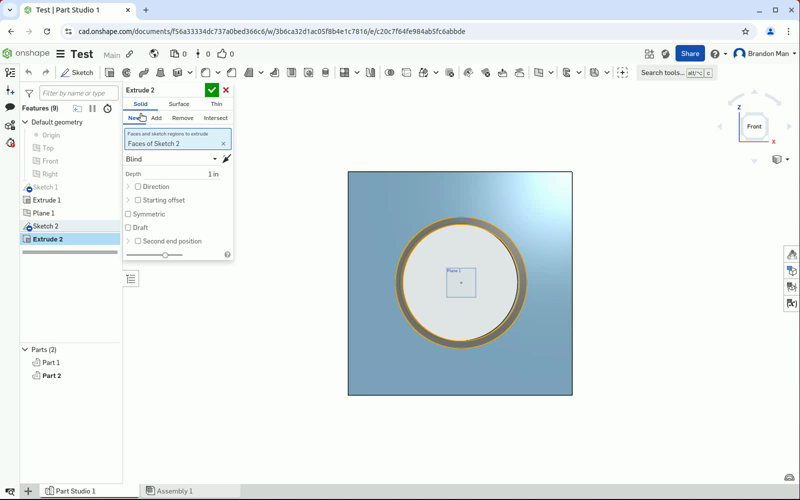
mouse_move(137, 120)
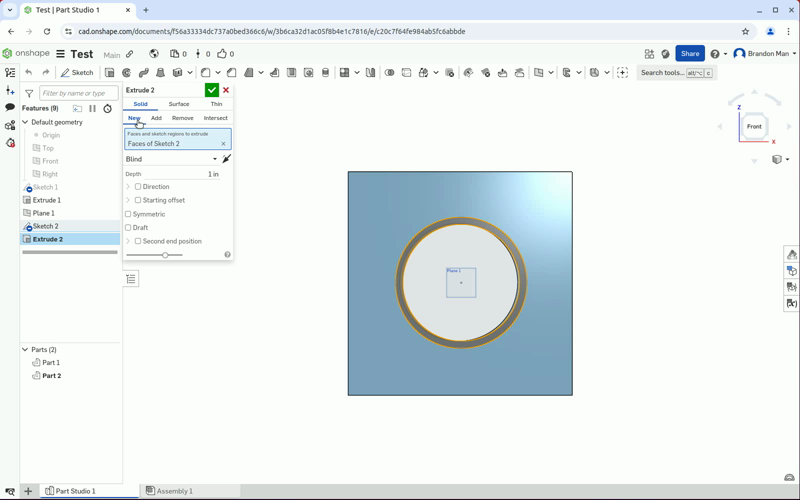
click(137, 120)
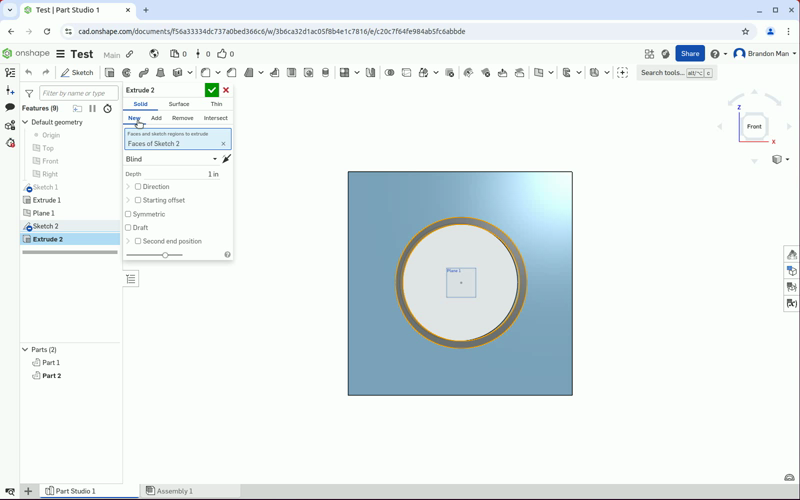
key(tab, 4)
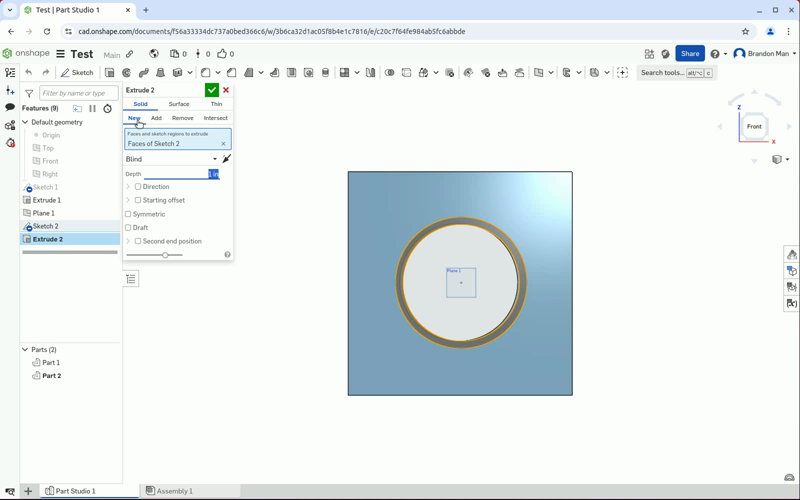
text(13.961)
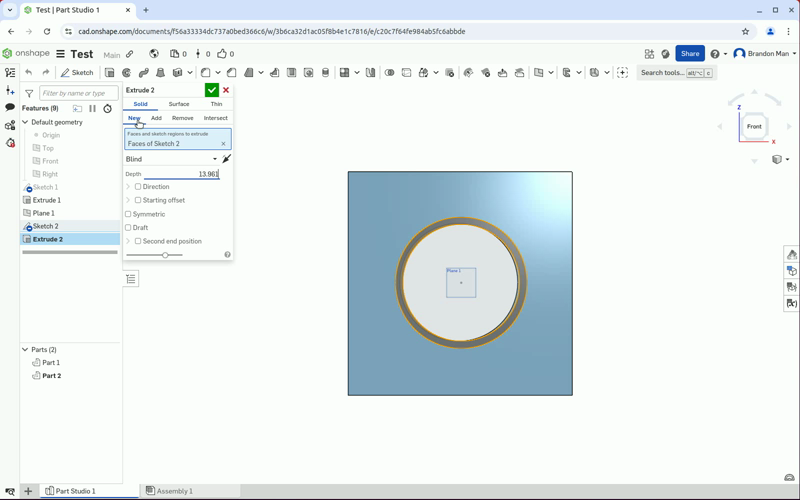
key(enter)
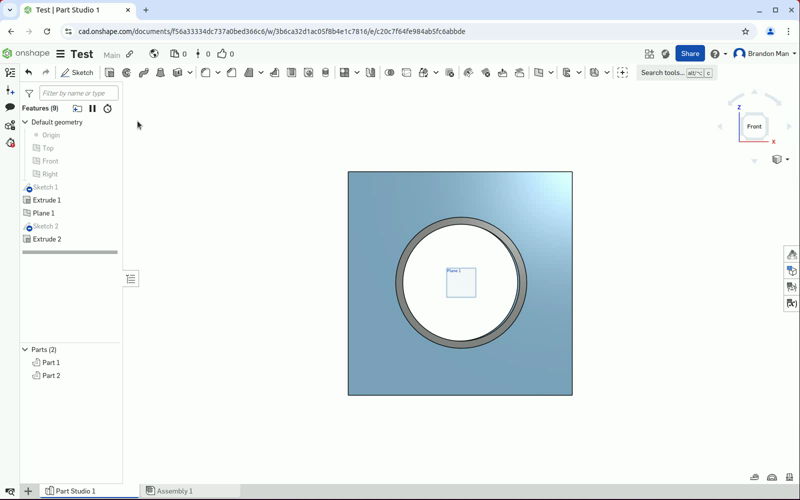
key(shift+h)
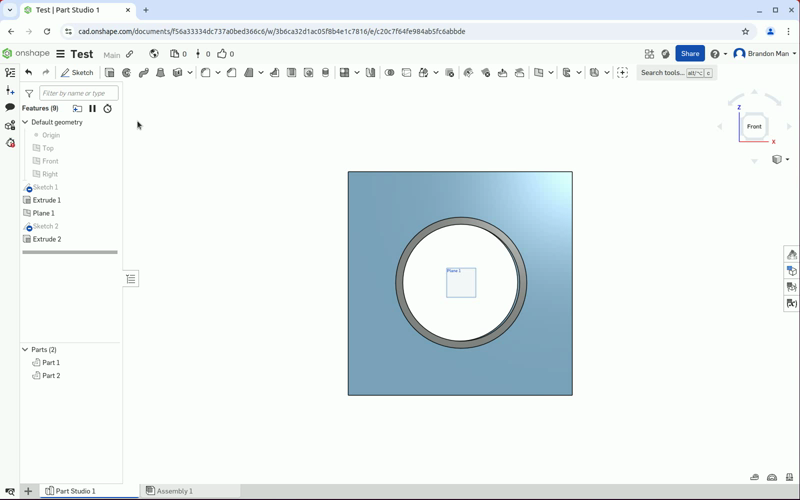
key(shift+h)
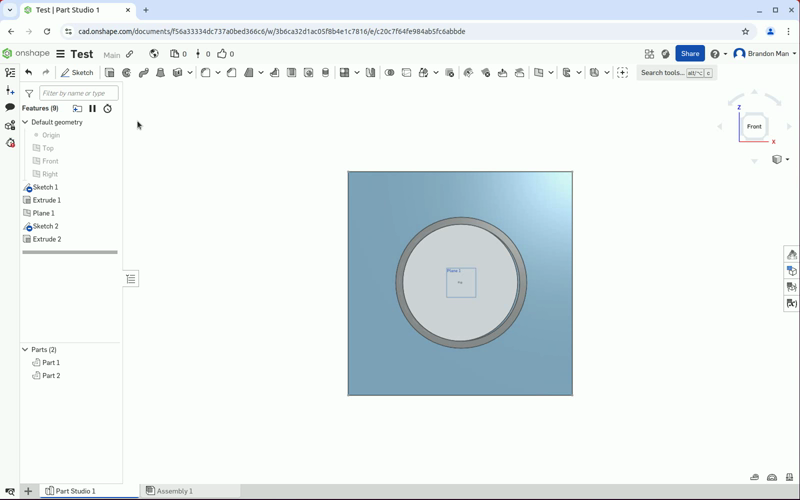
key(shift+7)
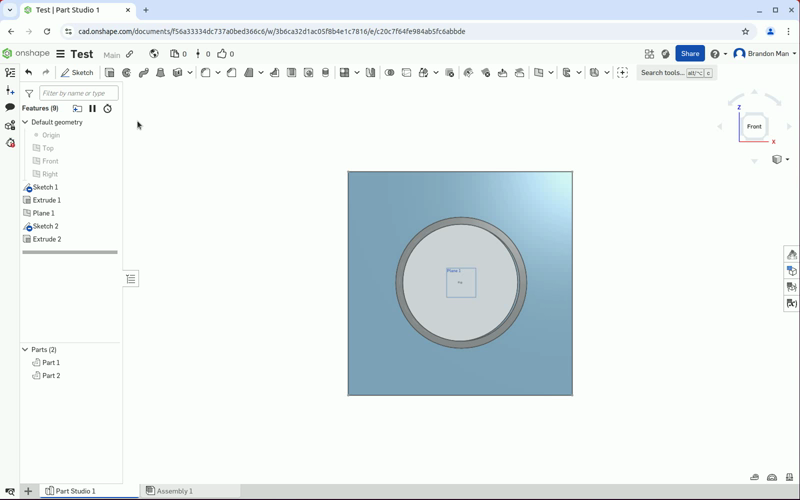
key(left, 2)
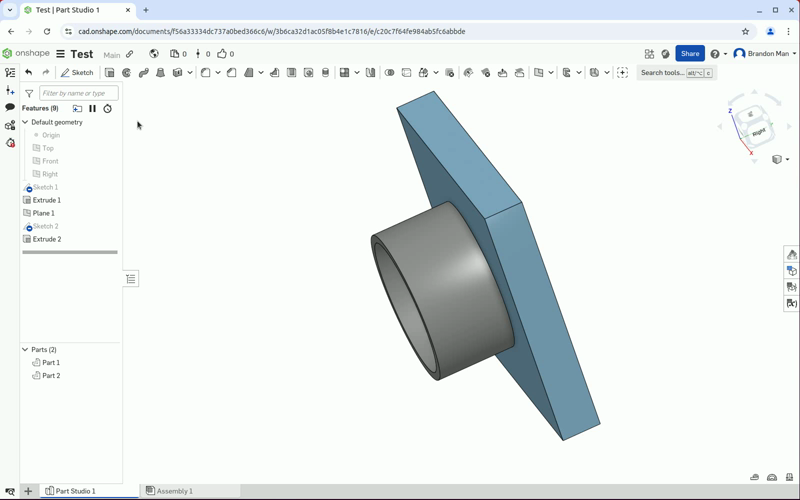
key(down, 2)
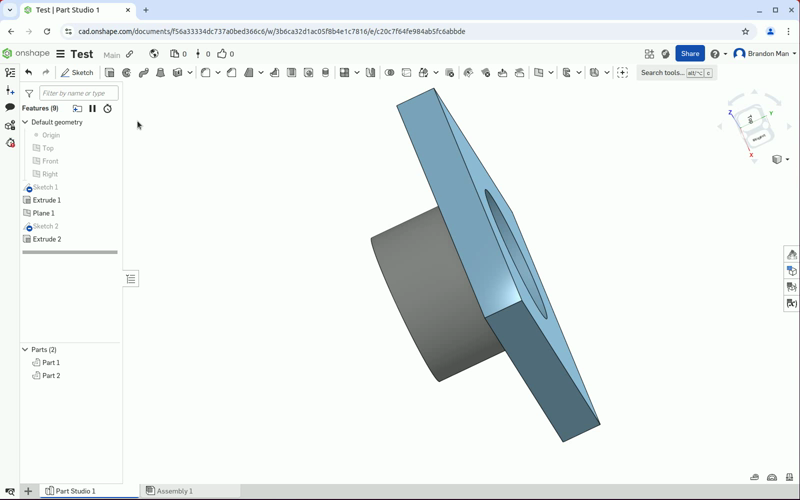
key(up, 2)
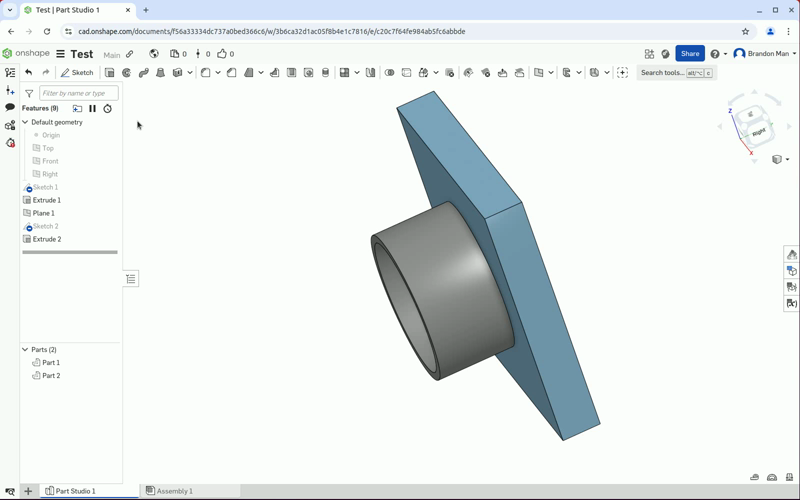
key(right, 2)
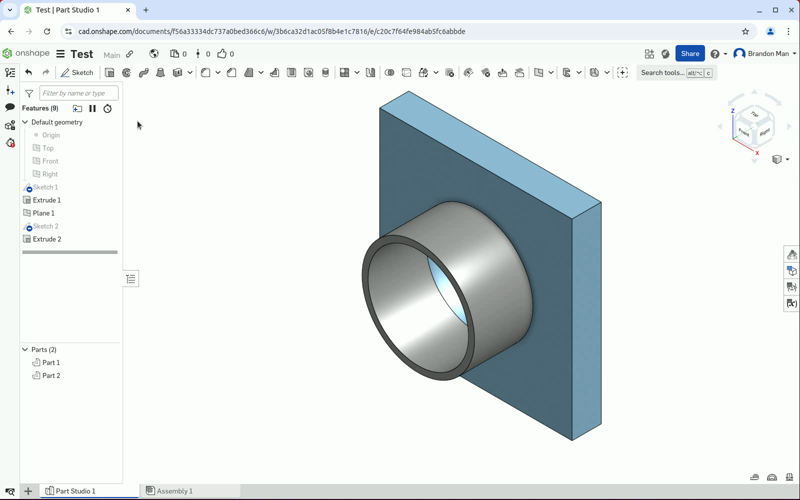
mouse_move(73, 189)
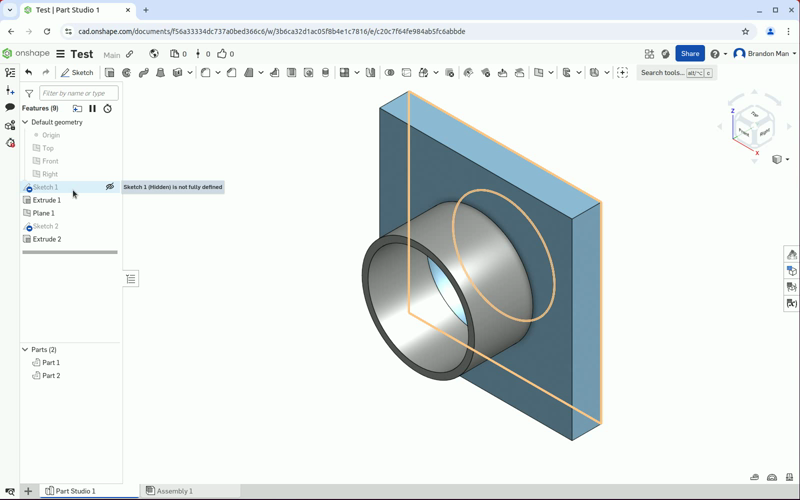
click(73, 189)